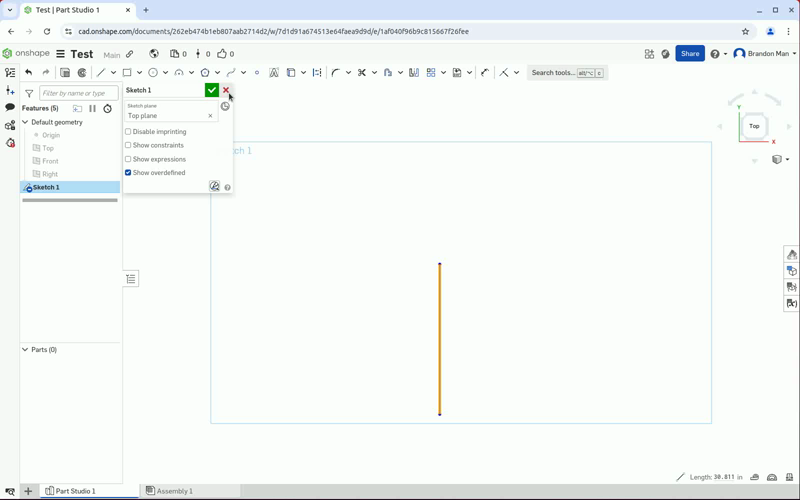
key(shift+h)
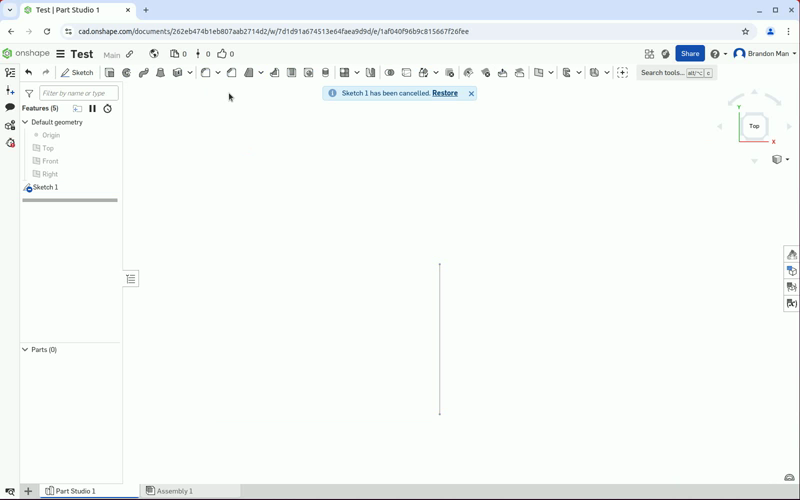
key(shift+s)
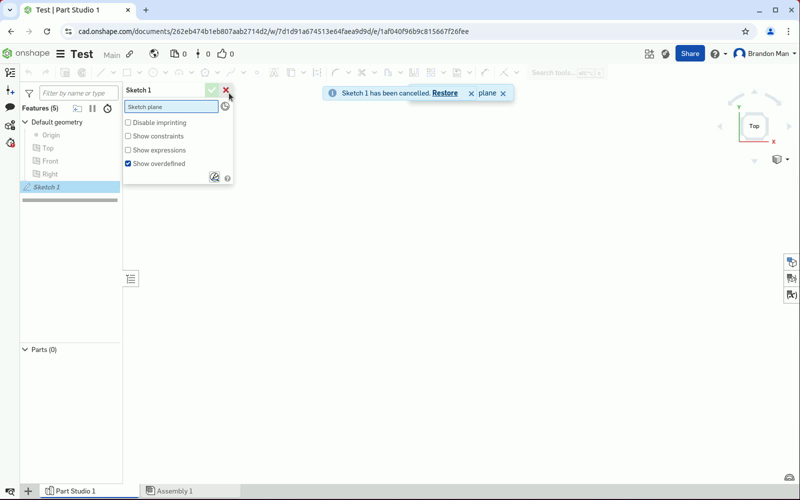
mouse_move(73, 150)
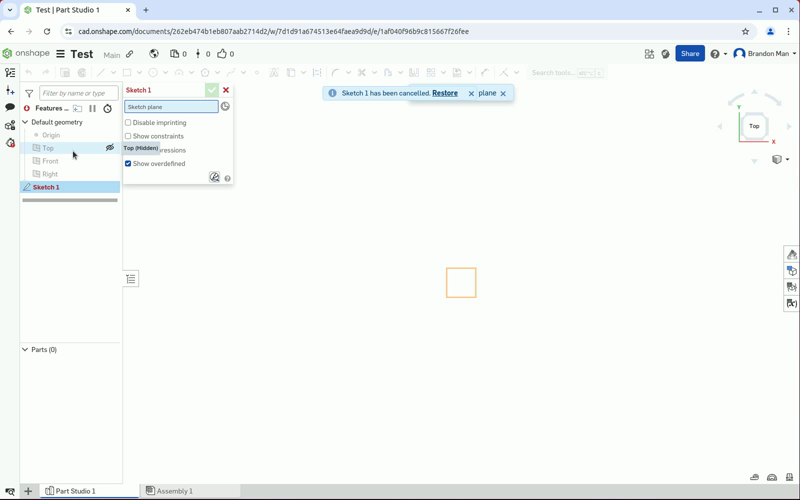
click(73, 150)
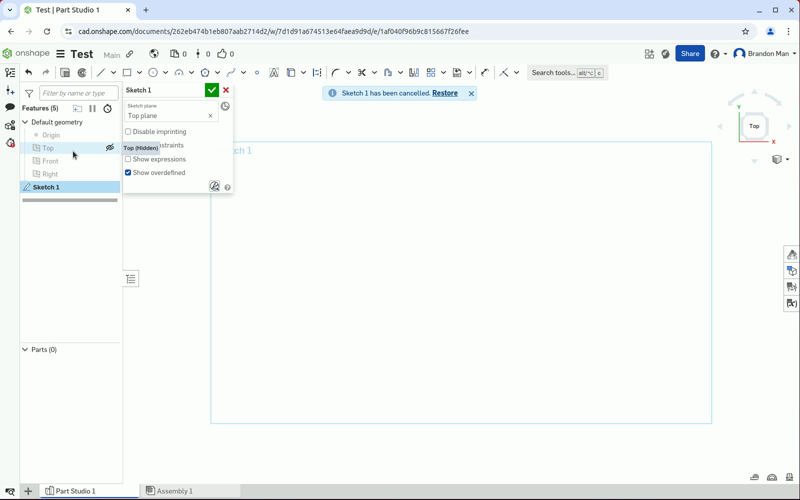
mouse_move(73, 352)
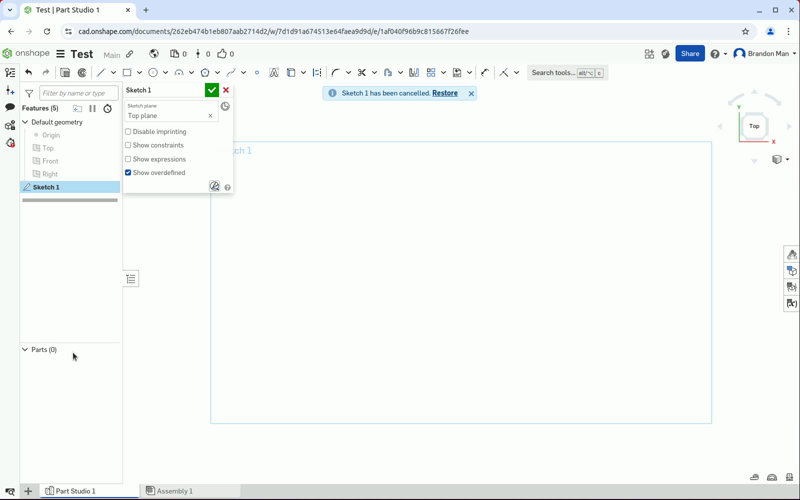
key(y)
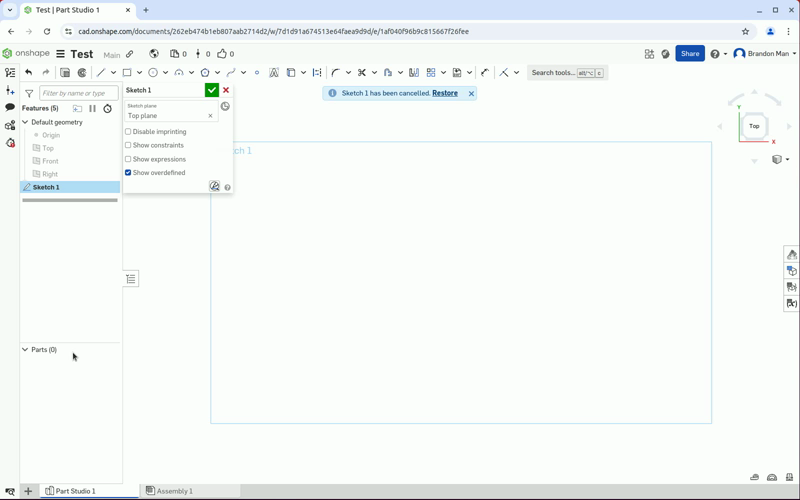
key(c)
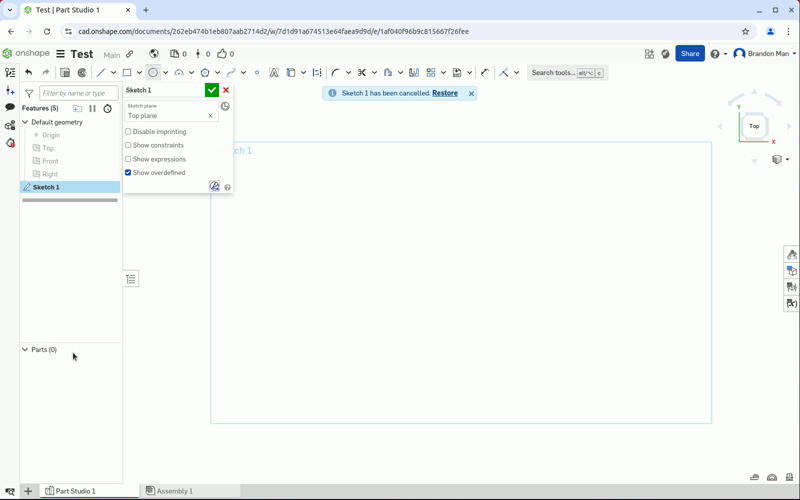
key_down(shift)
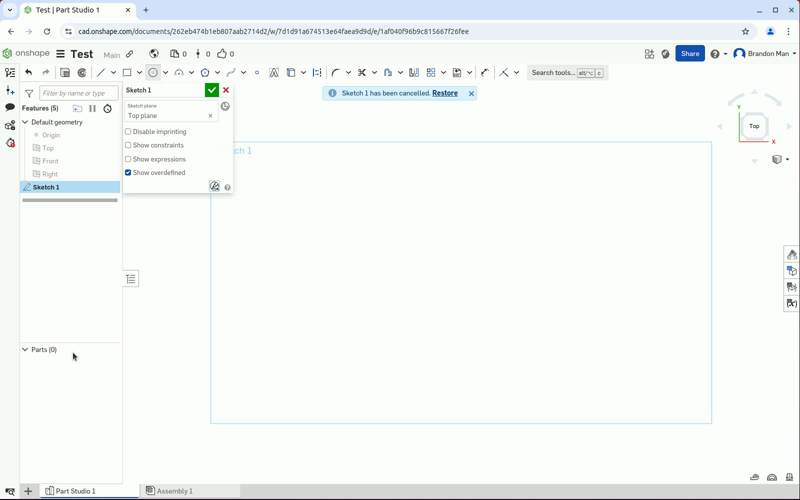
mouse_move(461, 282)
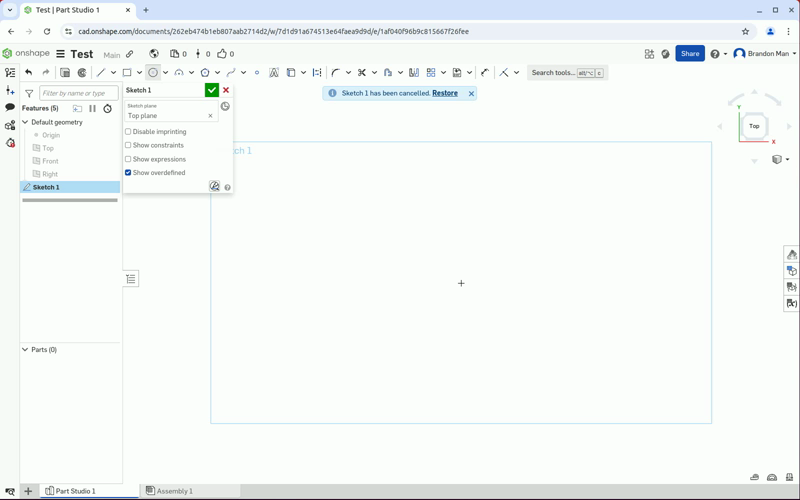
click(461, 282)
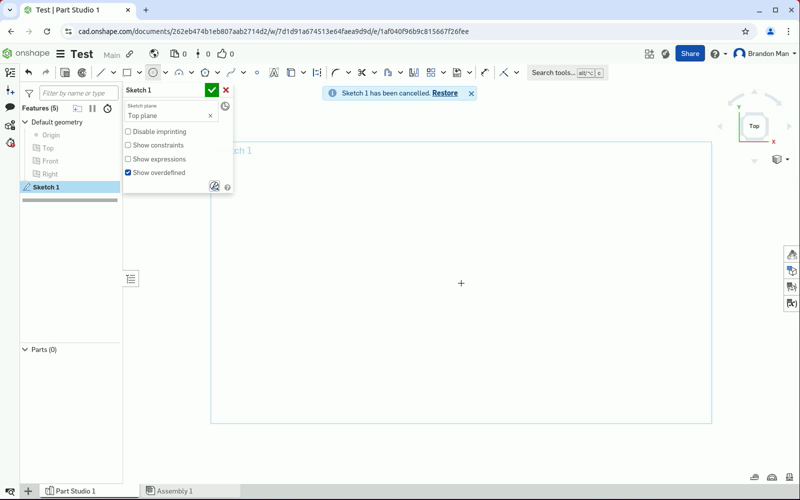
key_up(shift)
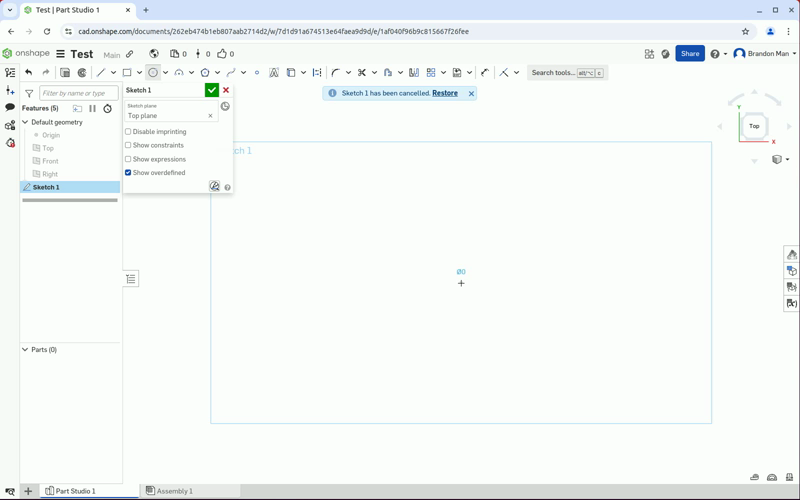
mouse_move(501, 282)
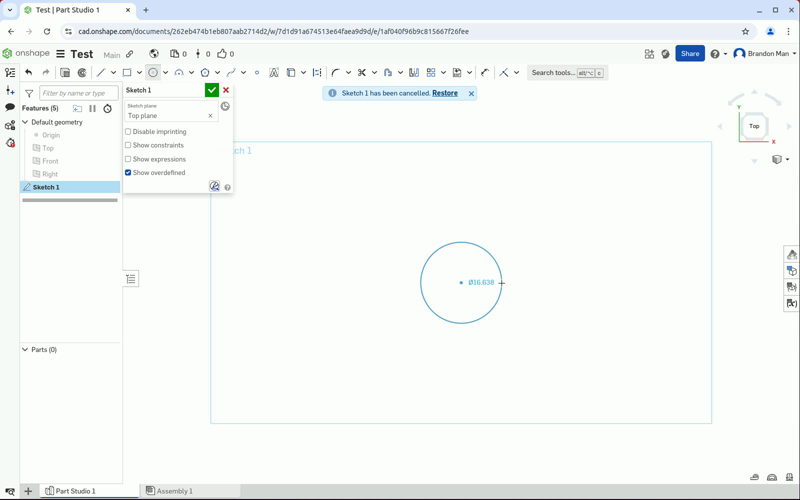
click(501, 282)
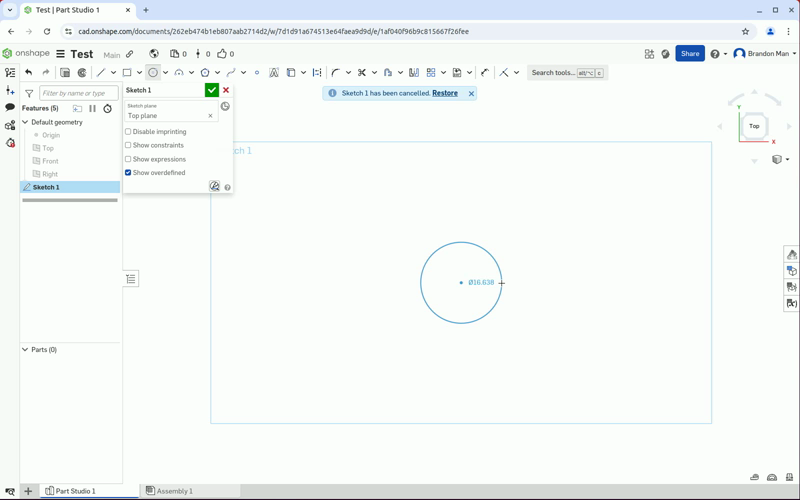
key(esc)
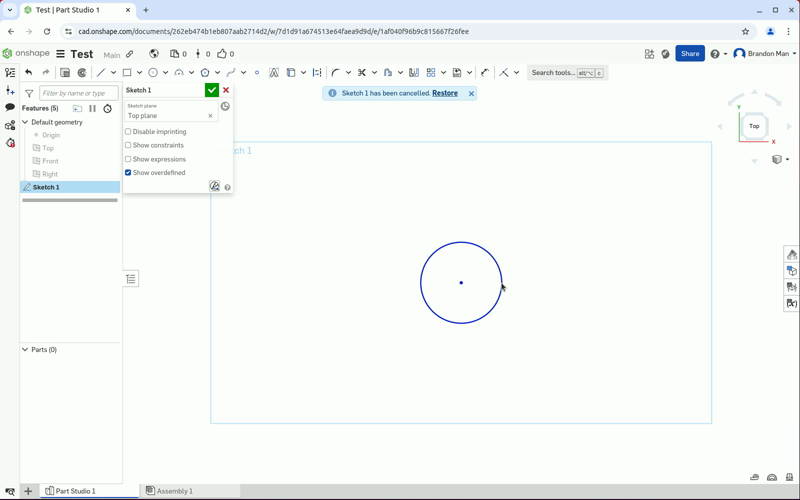
mouse_move(470, 297)
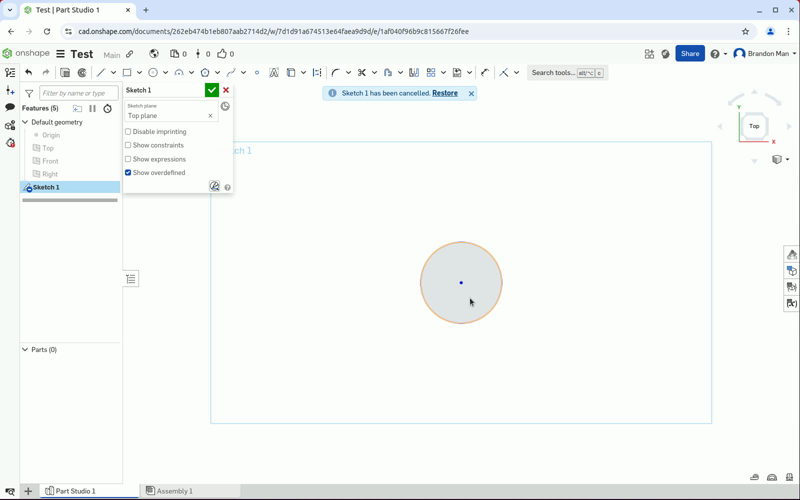
click(470, 297)
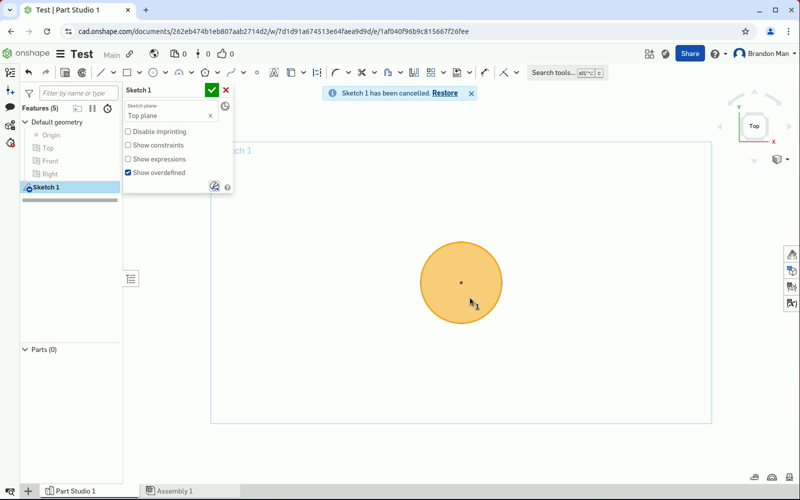
mouse_move(73, 352)
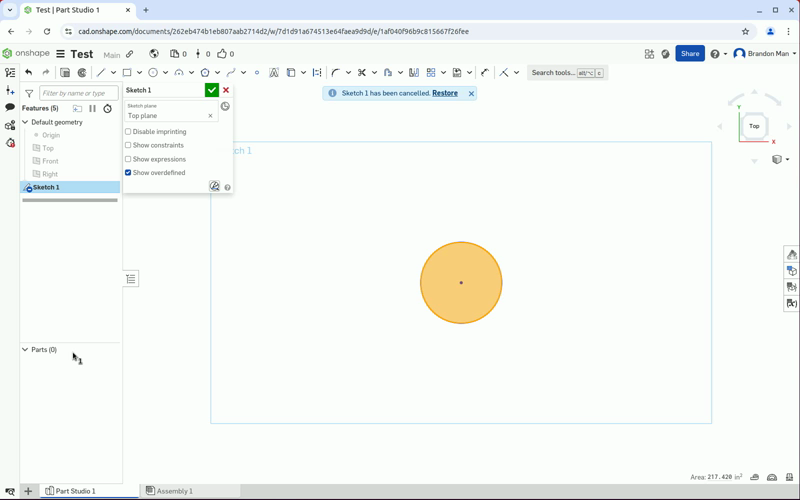
key(shift+y)
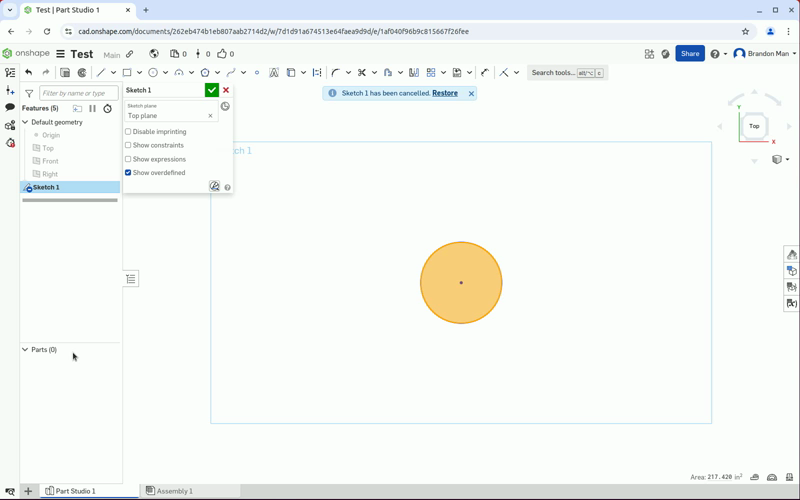
key(shift+e)
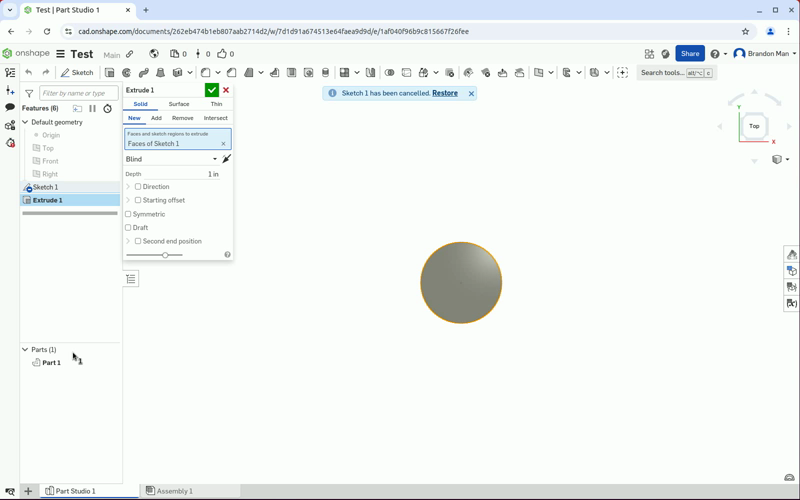
mouse_move(143, 106)
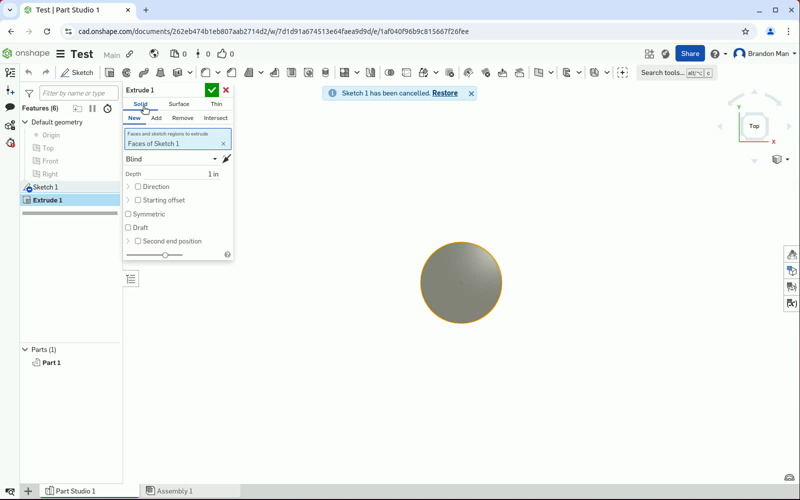
click(143, 106)
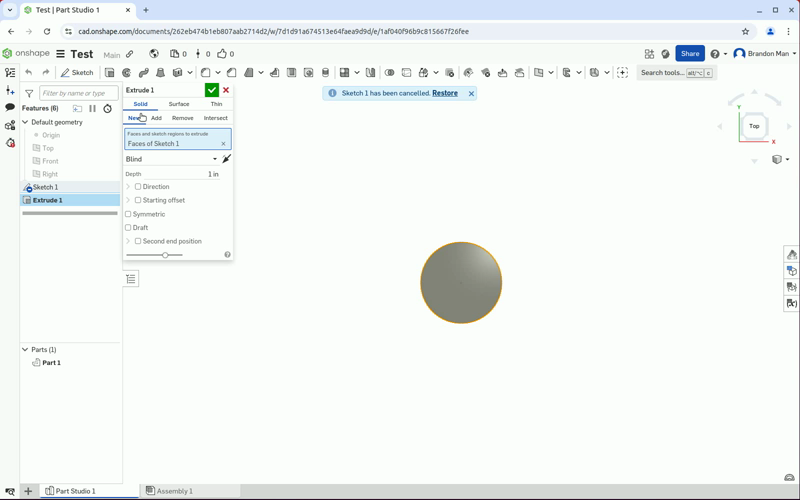
mouse_move(137, 120)
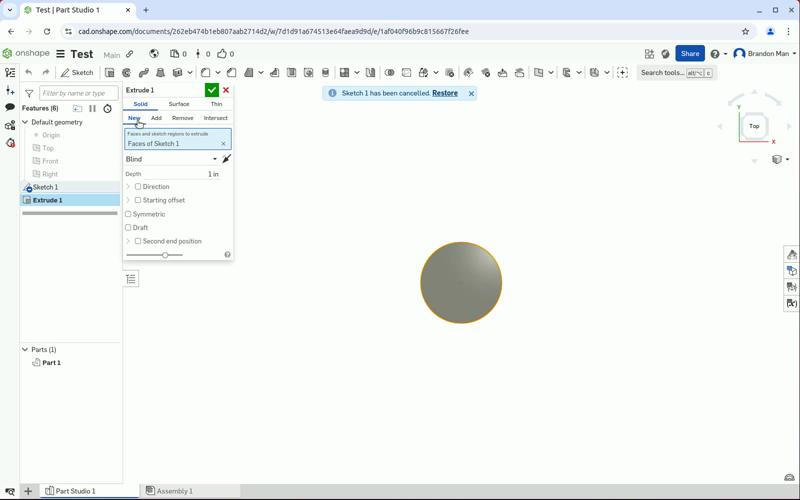
click(137, 120)
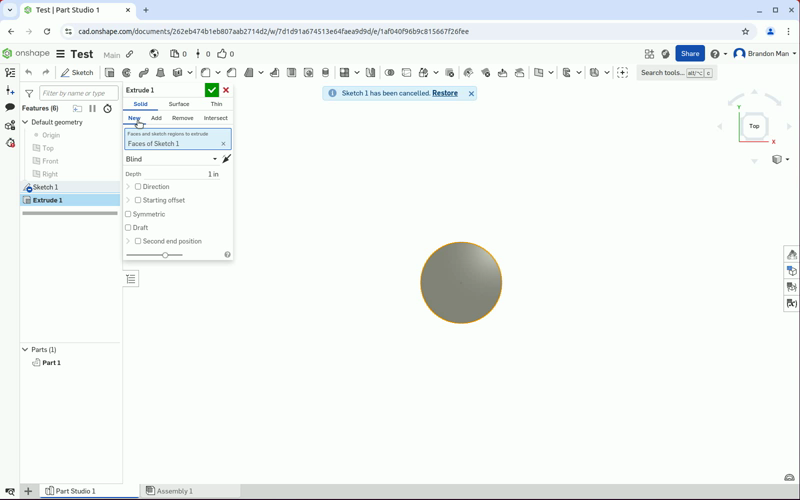
key(tab, 4)
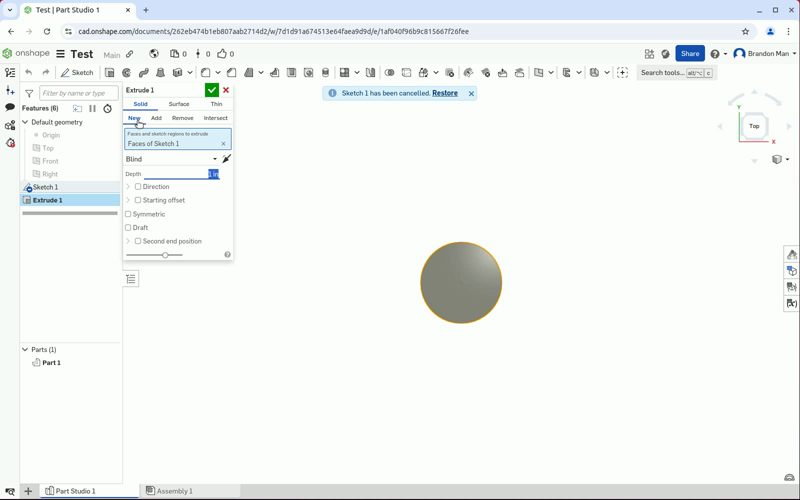
text(46.216)
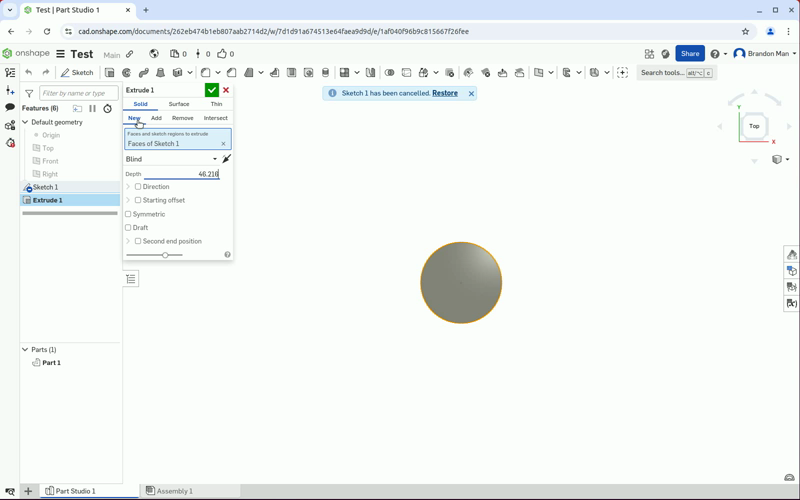
key(tab, 3)
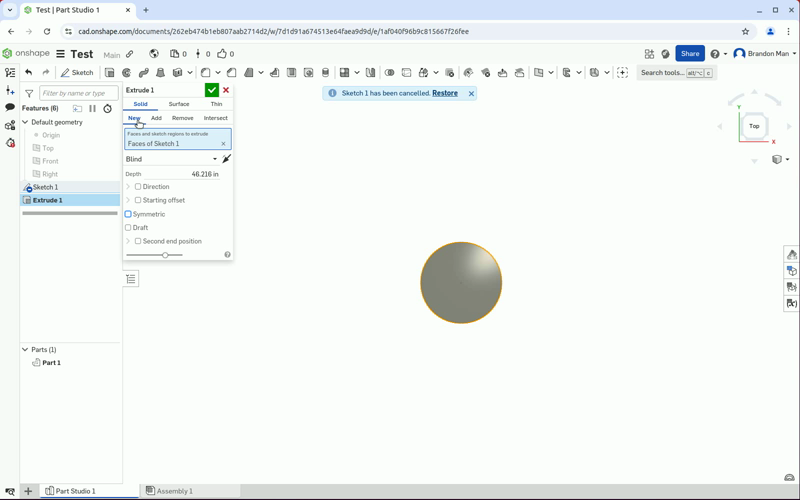
key(space)
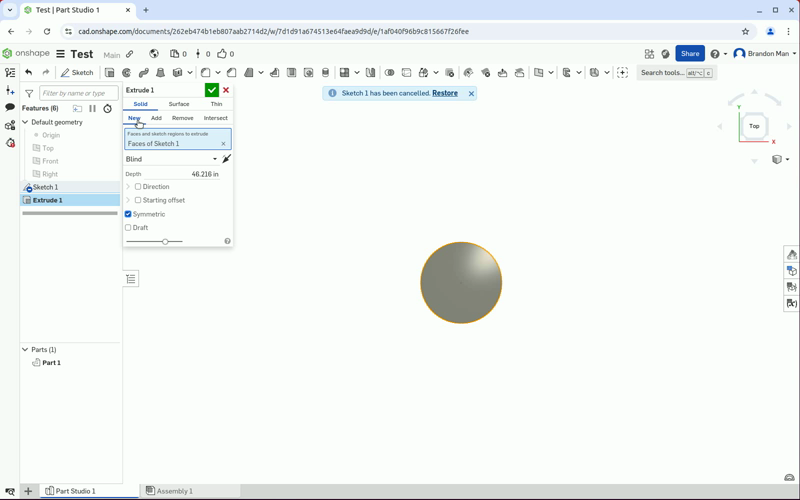
key(enter)
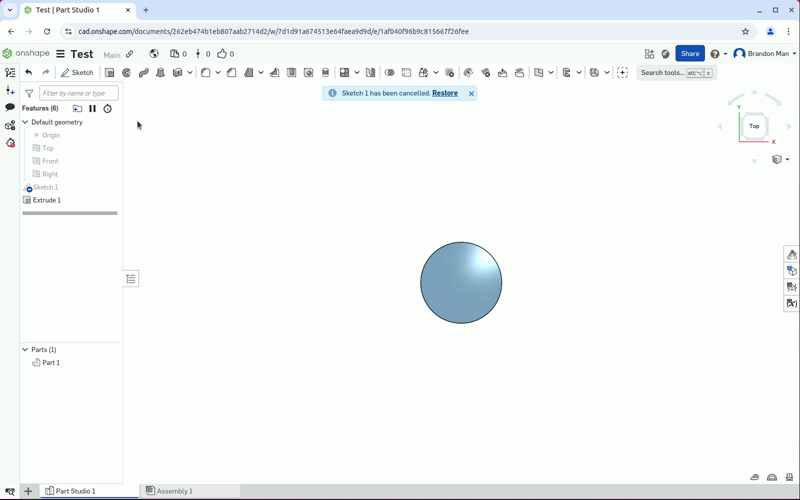
key(shift+h)
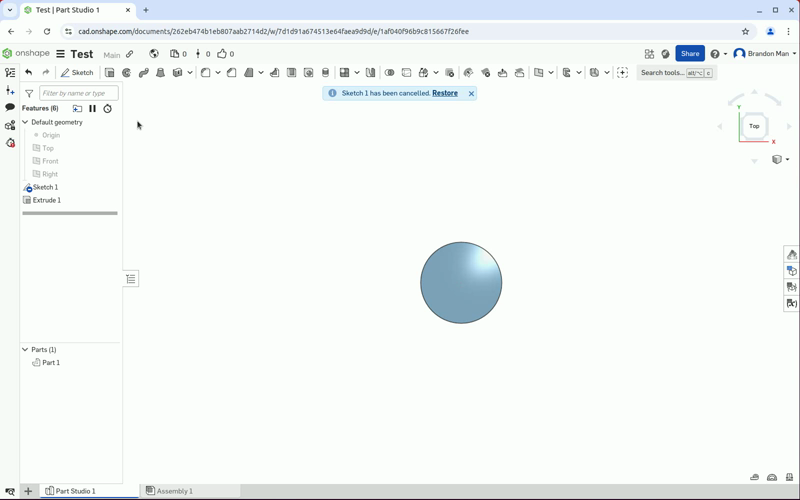
key(shift+h)
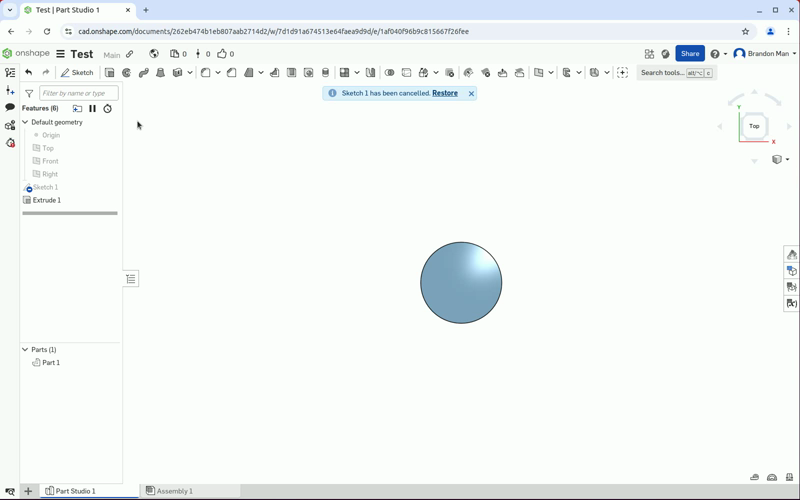
mouse_move(73, 189)
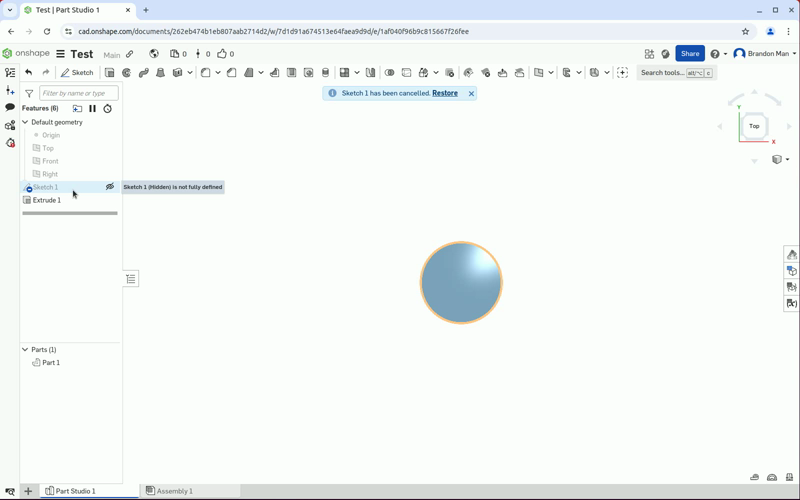
click(73, 189)
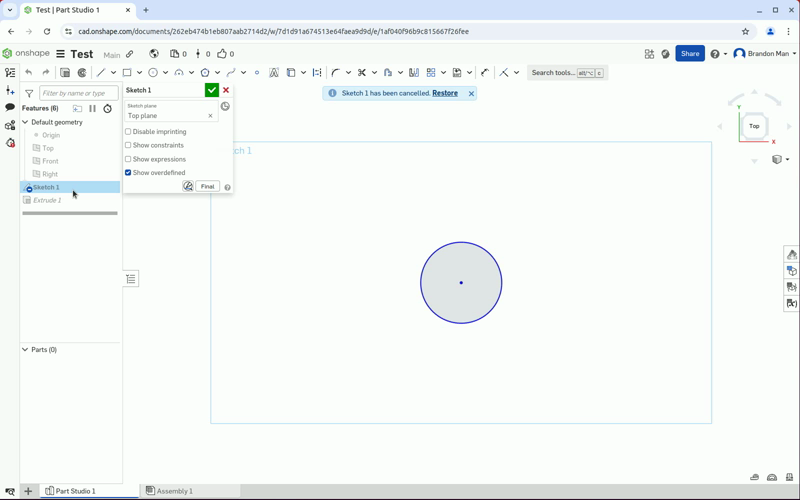
mouse_move(229, 92)
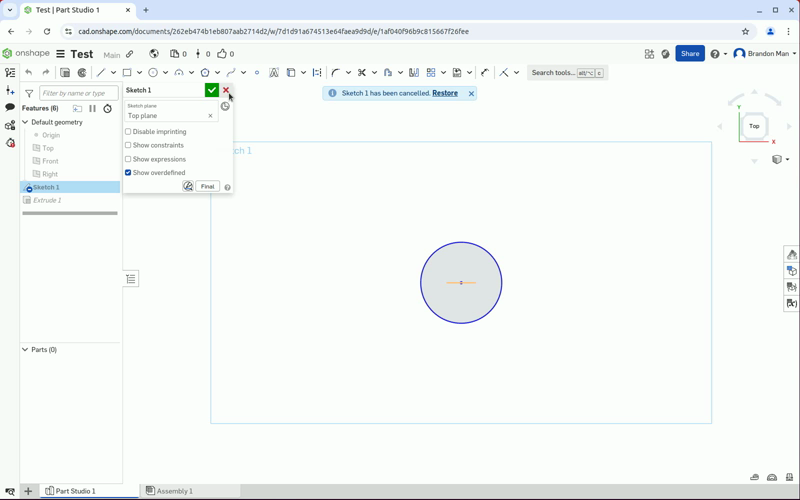
click(229, 92)
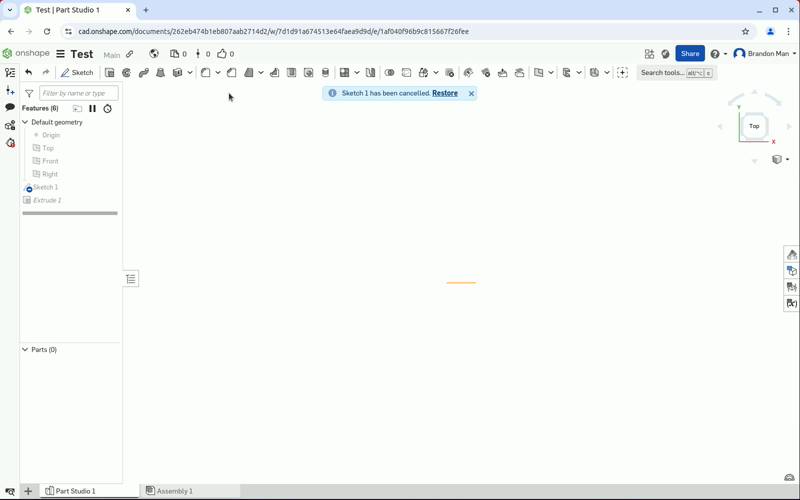
mouse_move(541, 75)
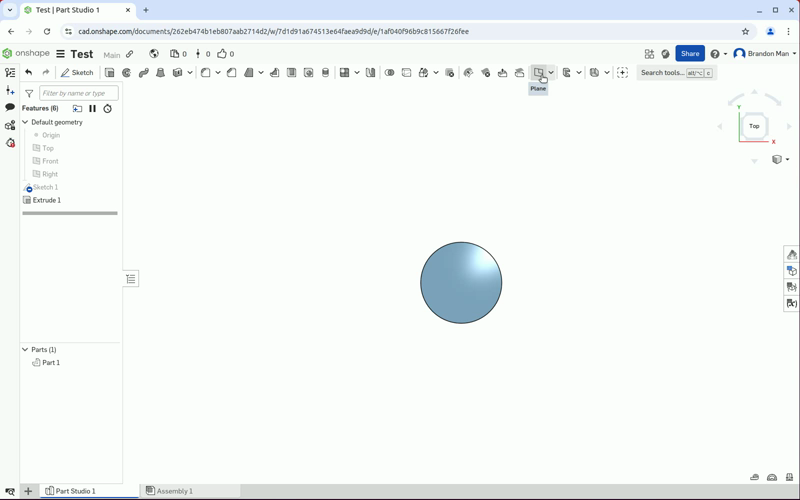
click(541, 75)
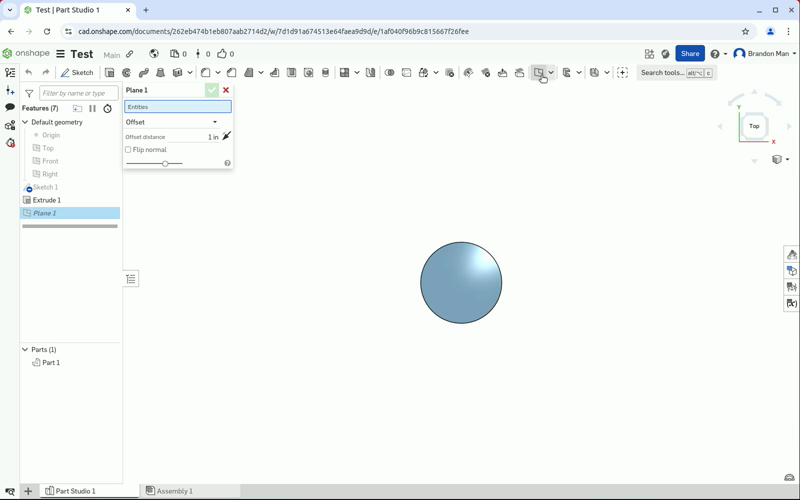
mouse_move(73, 150)
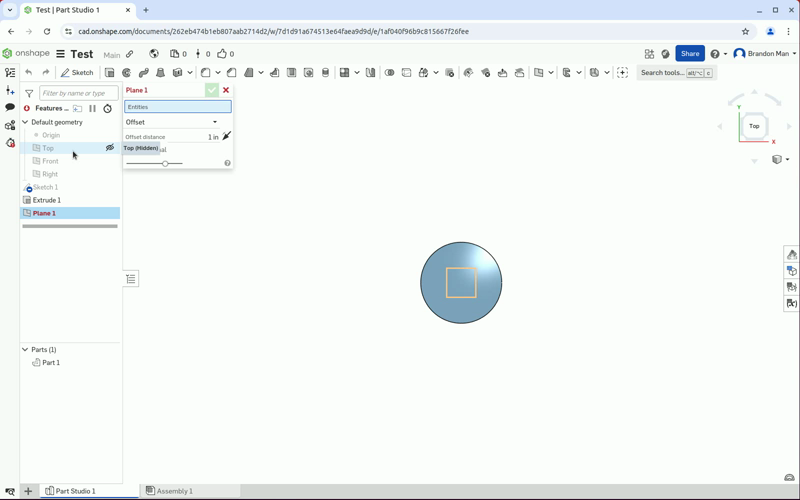
click(73, 150)
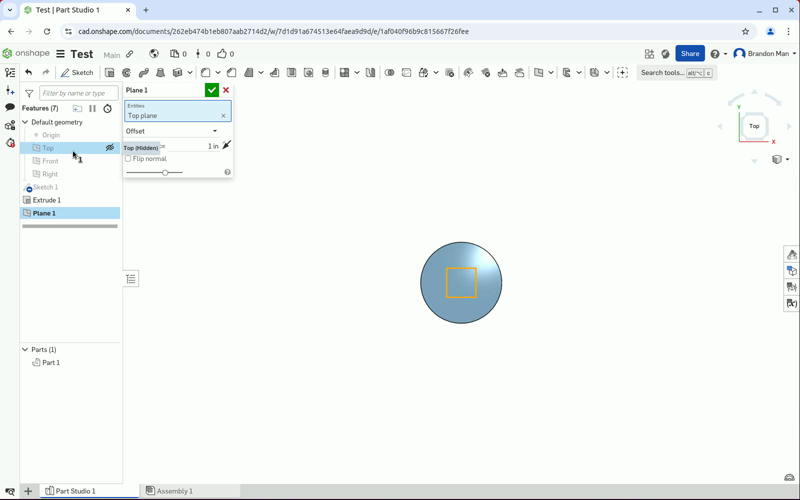
key(tab, 2)
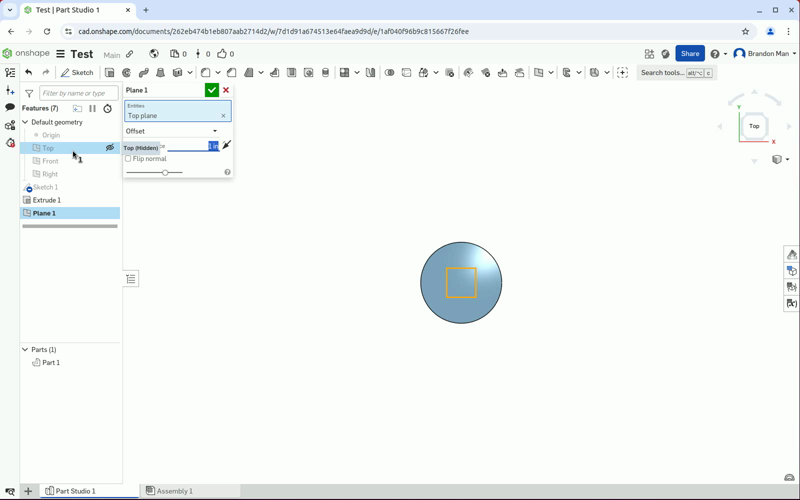
text(23.108)
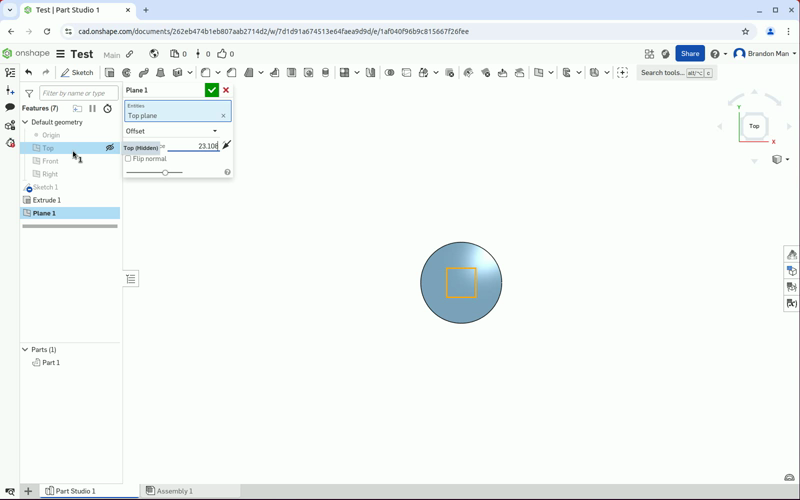
key(enter, 2)
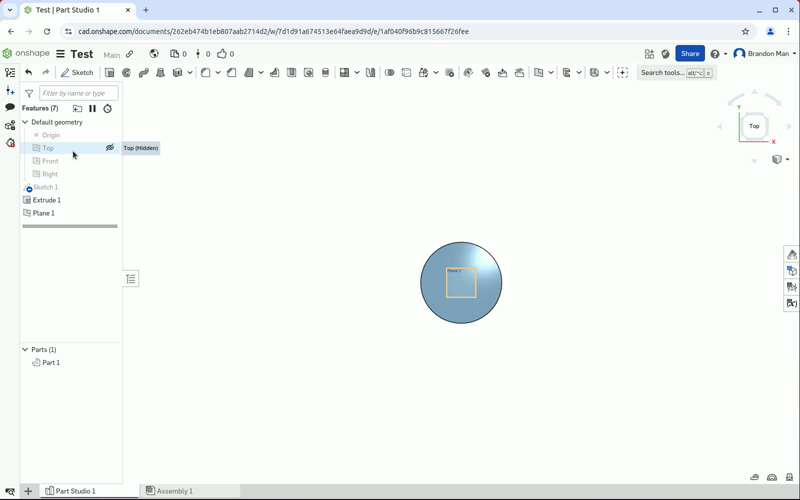
key(shift+s)
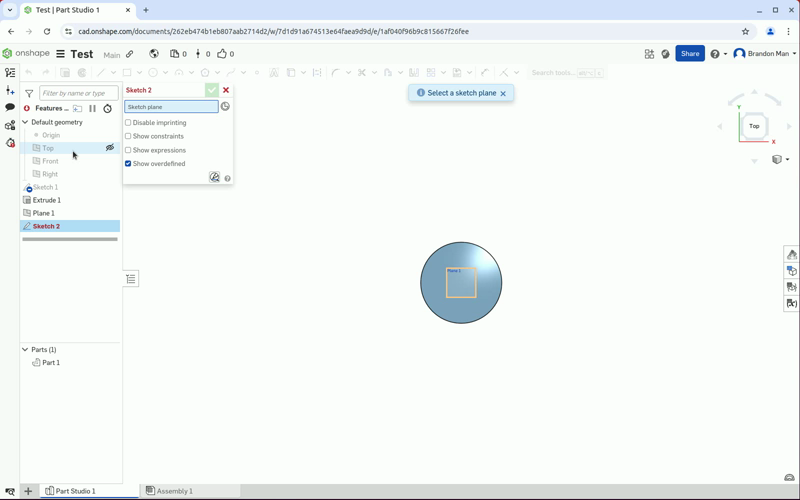
mouse_move(73, 215)
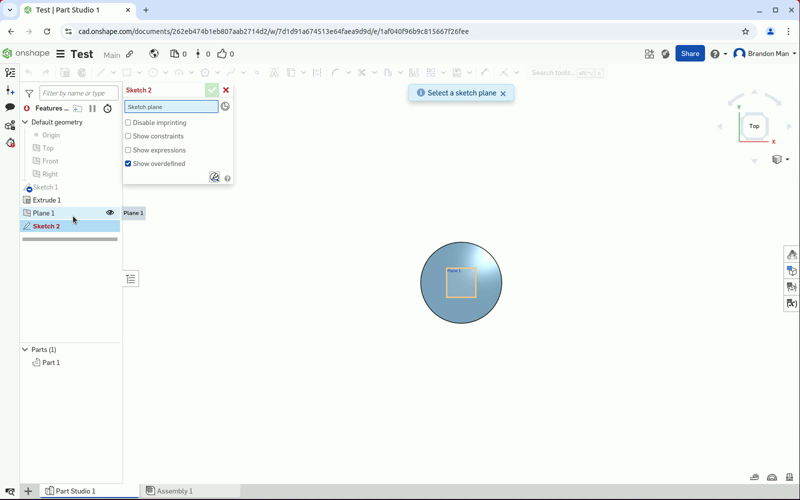
click(73, 215)
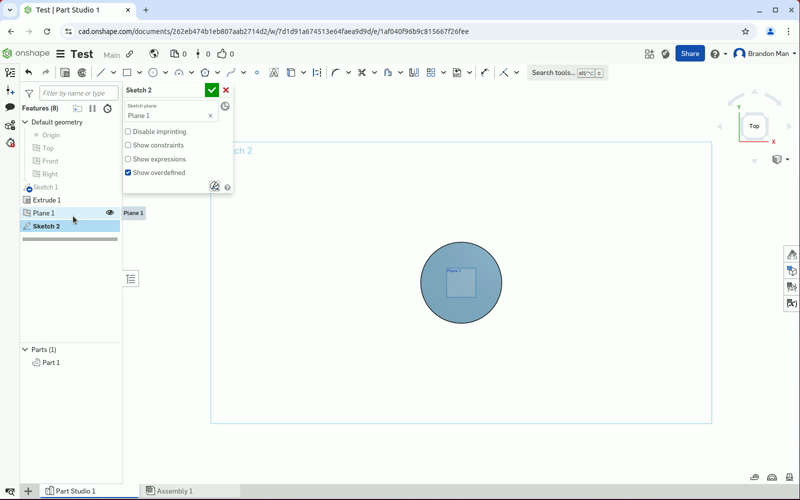
mouse_move(73, 352)
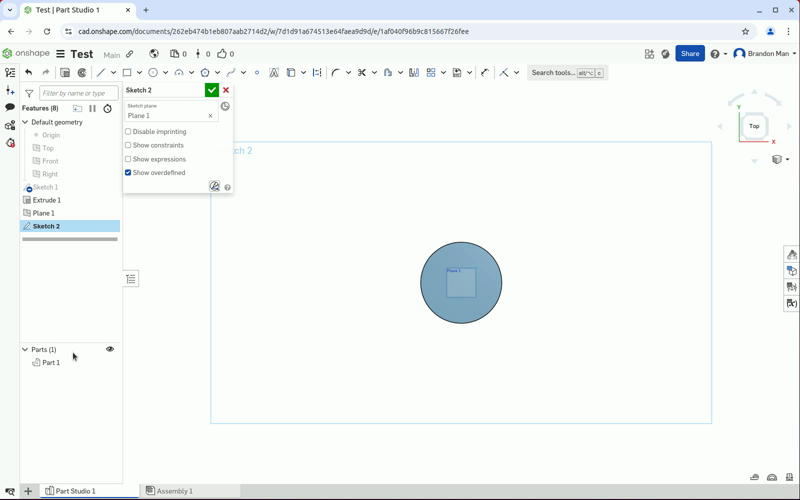
key(y)
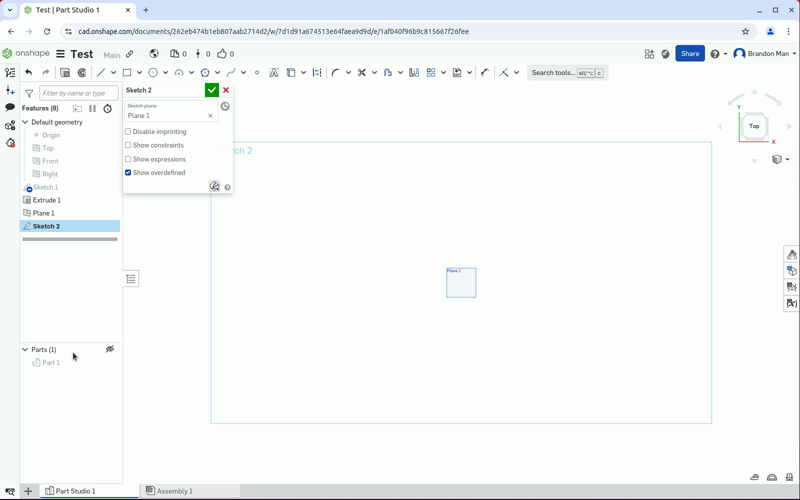
key(a)
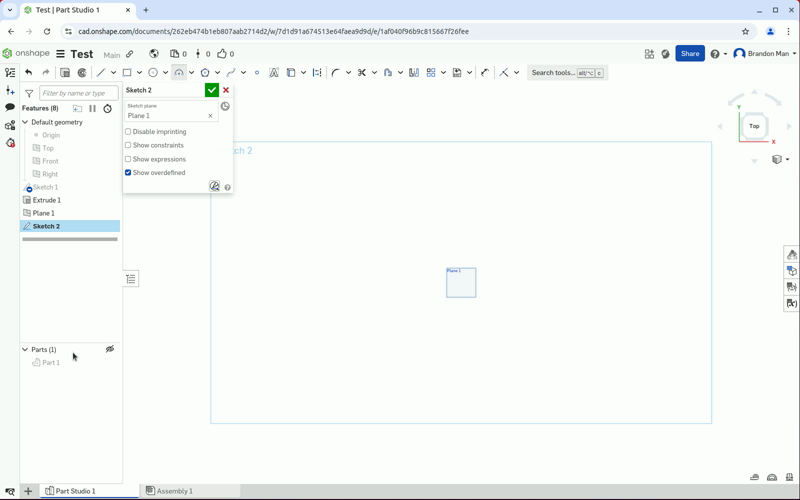
key_down(shift)
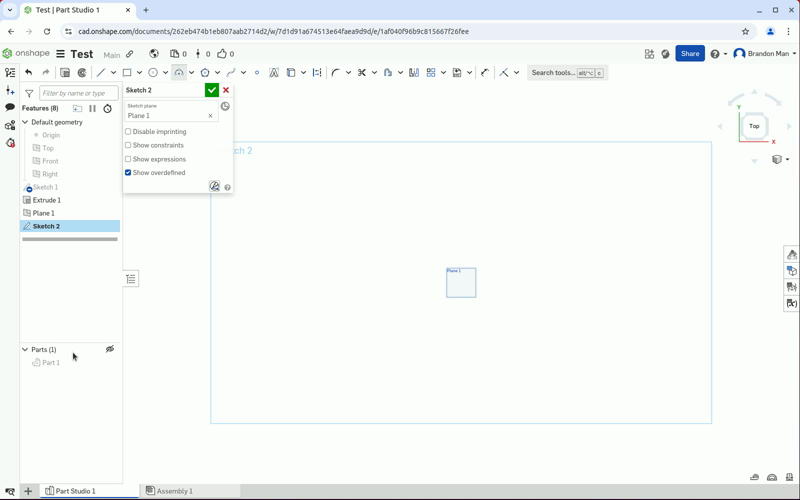
mouse_move(460, 322)
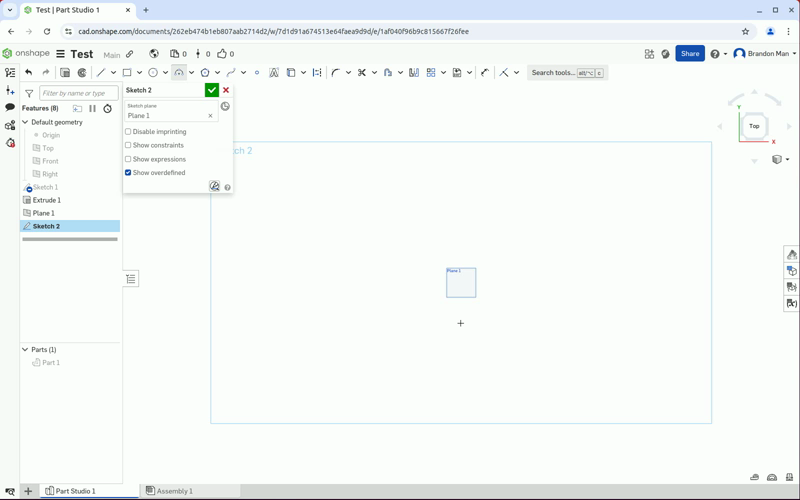
click(460, 322)
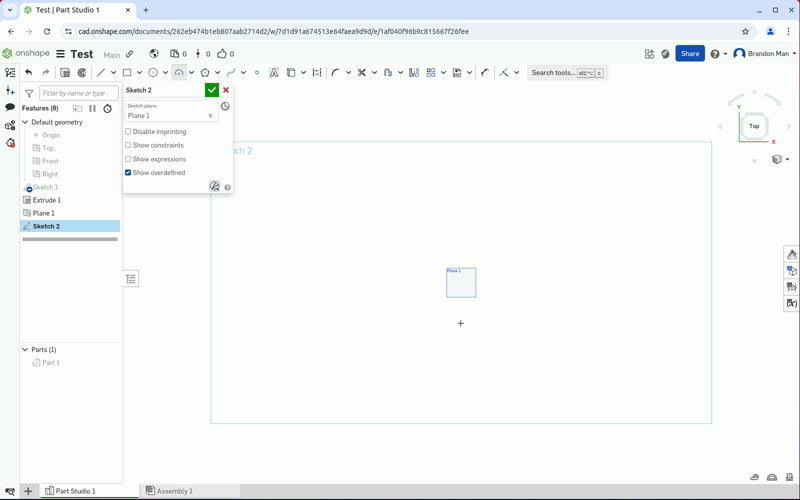
key_up(shift)
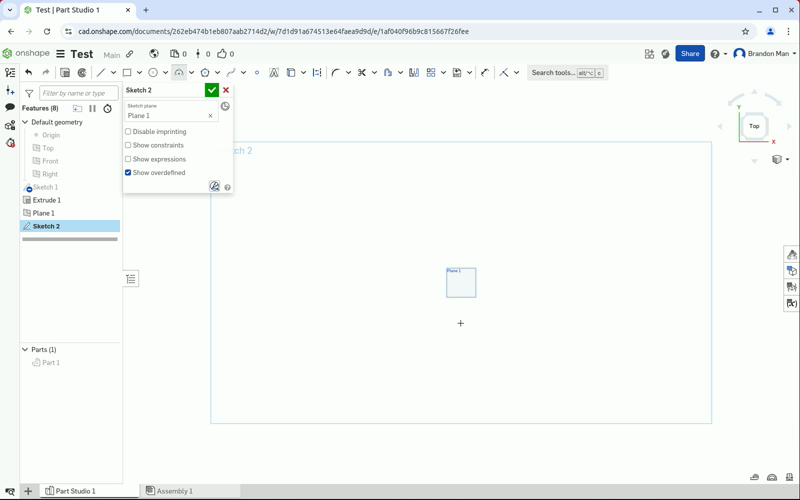
key_down(shift)
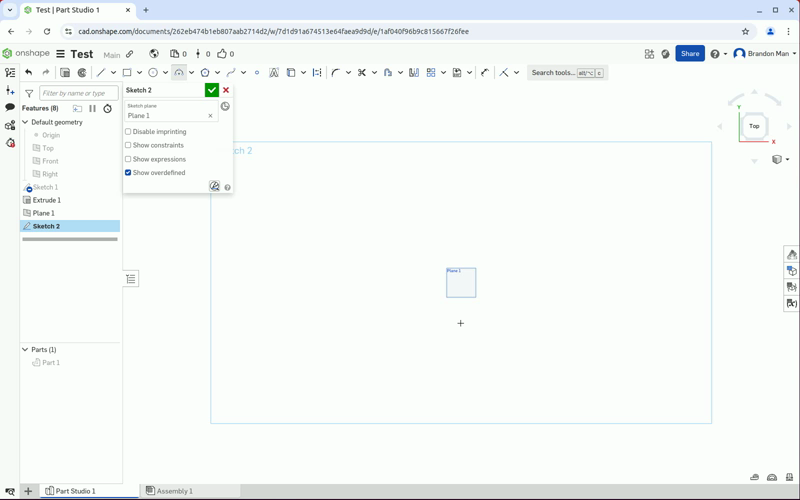
mouse_move(460, 242)
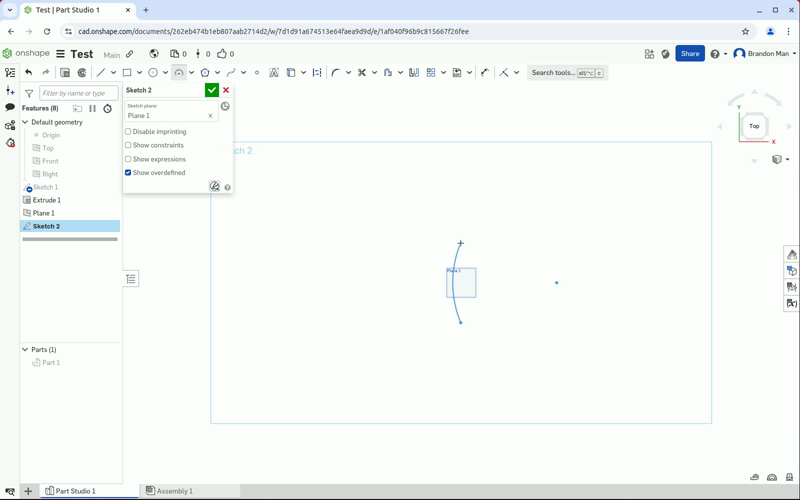
click(460, 242)
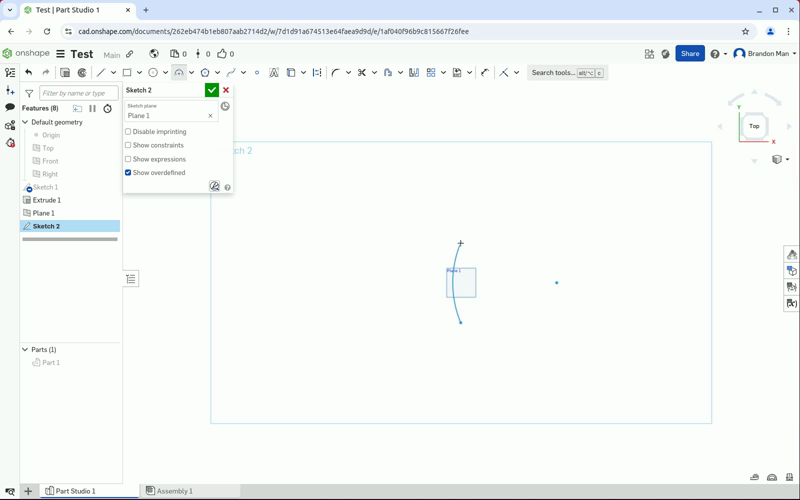
mouse_move(500, 282)
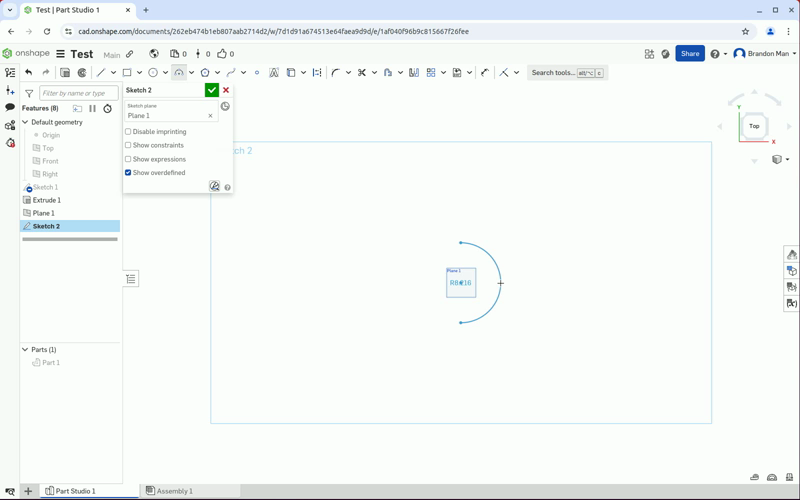
click(500, 282)
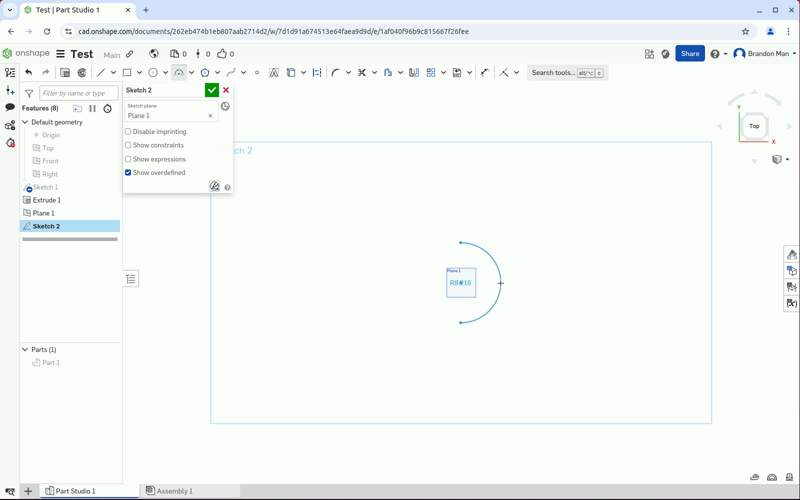
key_up(shift)
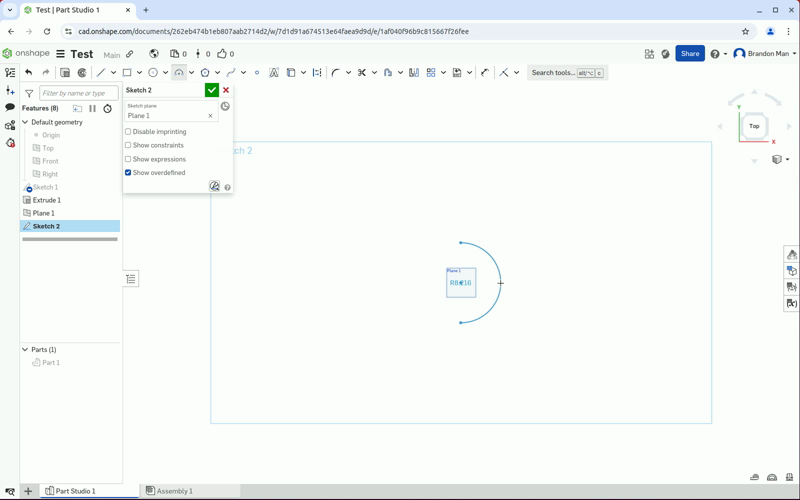
key(esc)
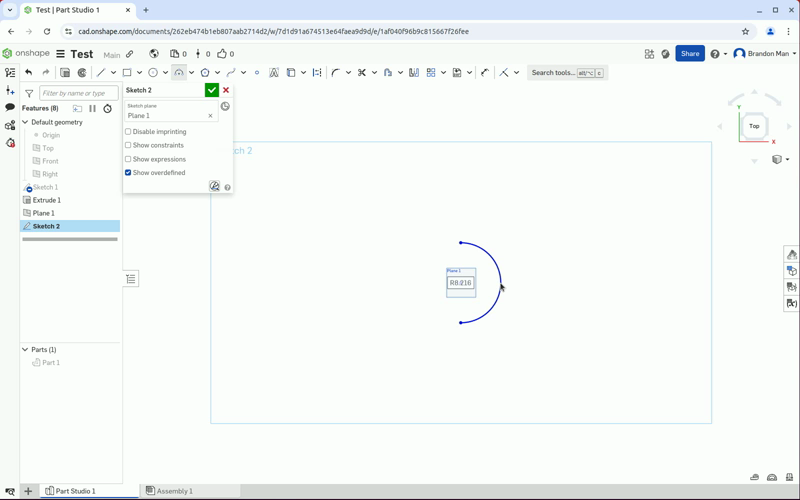
key(l)
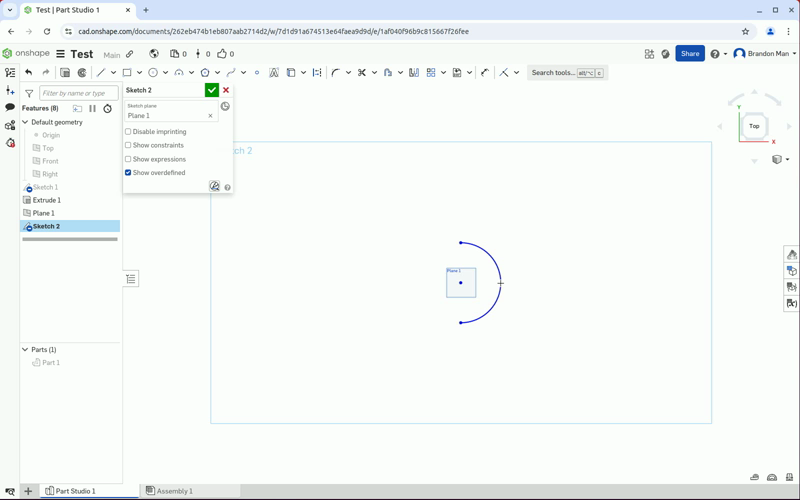
mouse_move(460, 242)
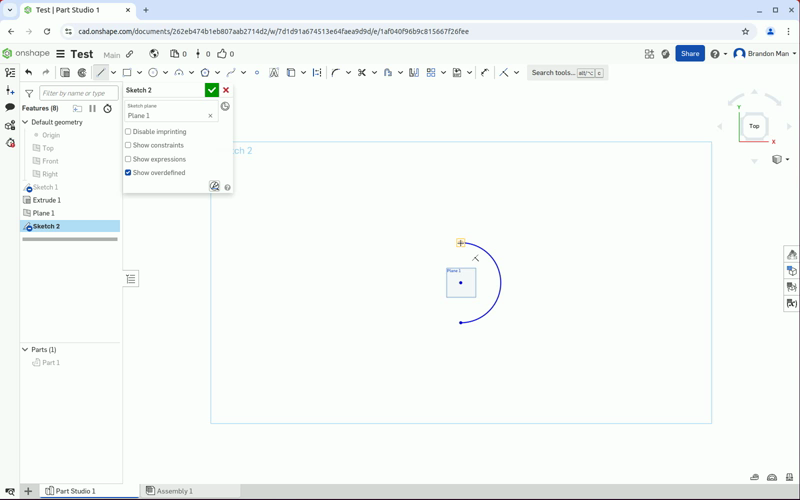
click(460, 242)
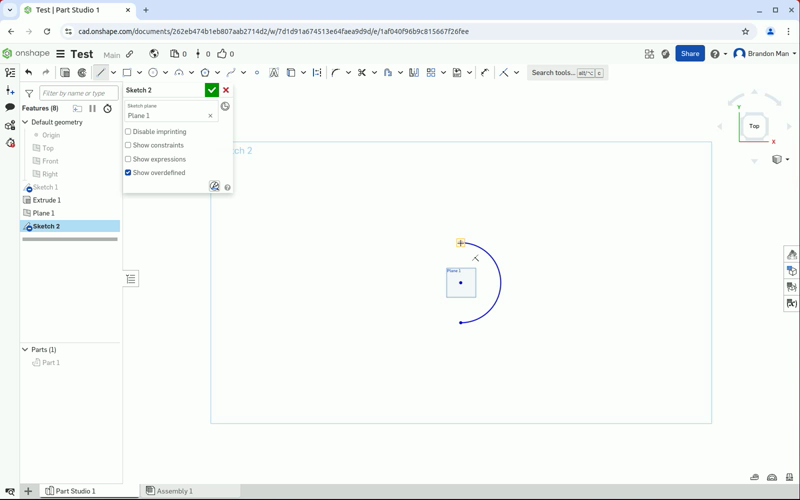
key_down(shift)
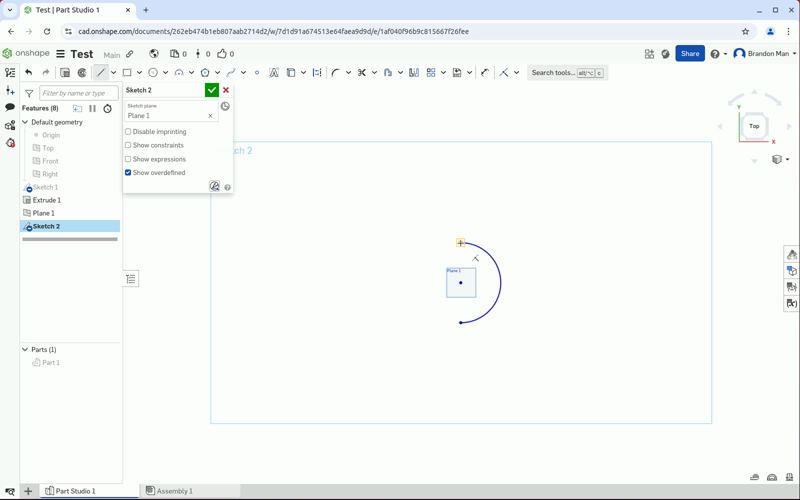
mouse_move(460, 322)
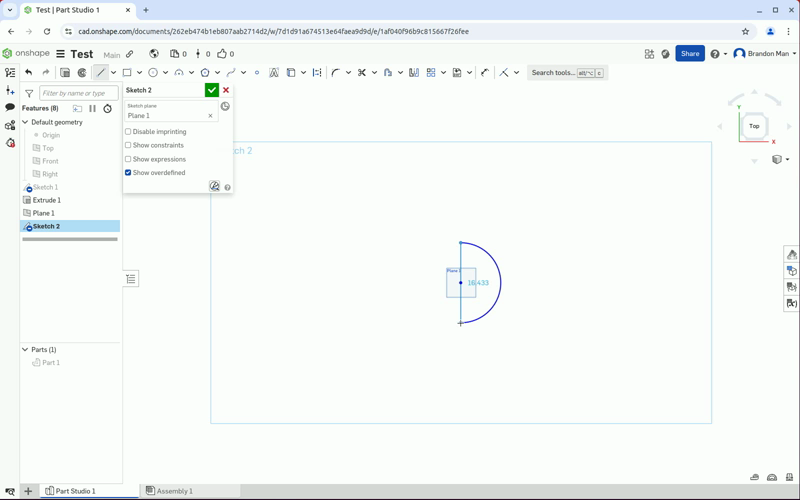
key_up(shift)
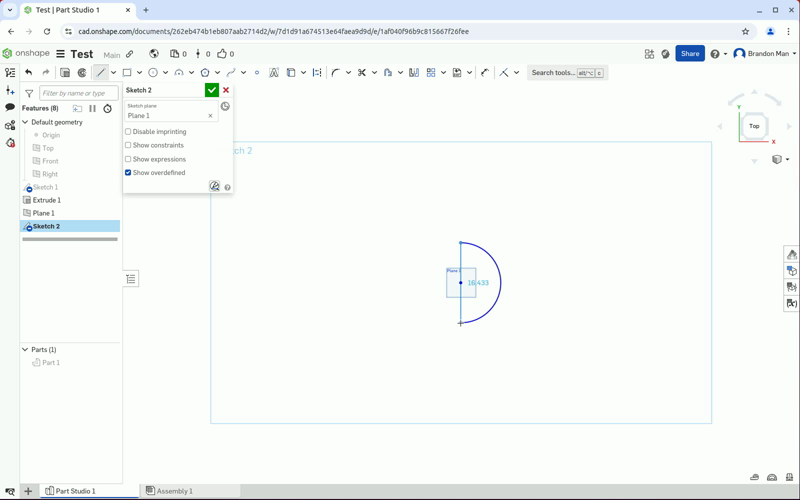
click(460, 322)
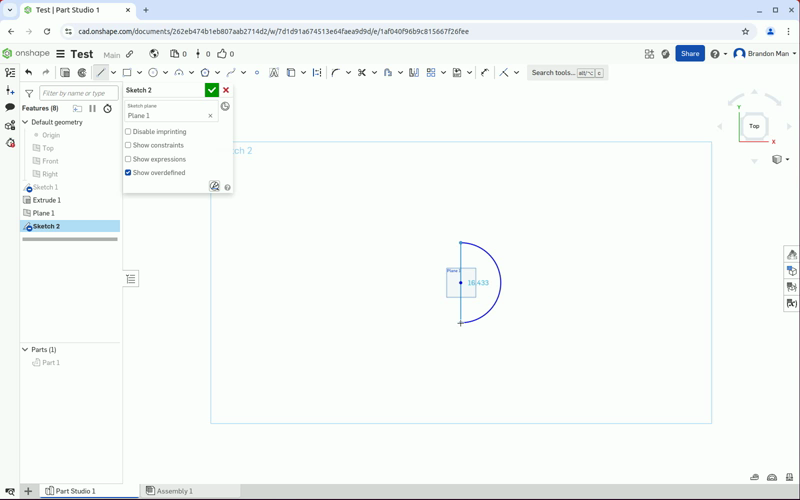
key(esc)
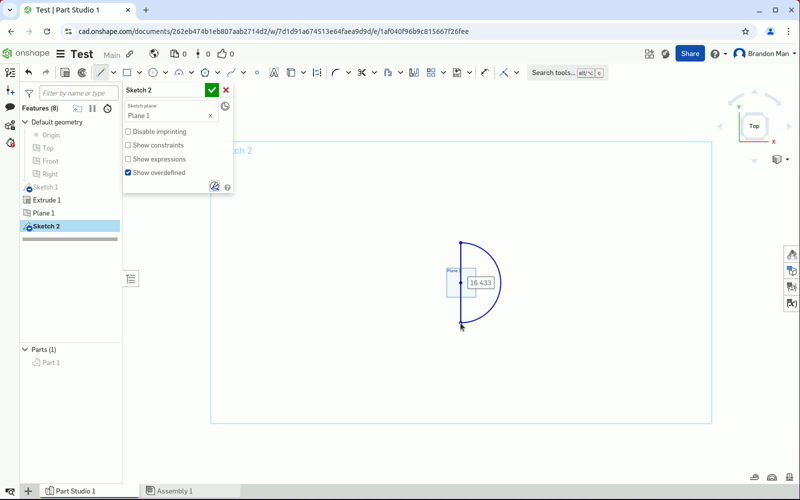
mouse_move(477, 268)
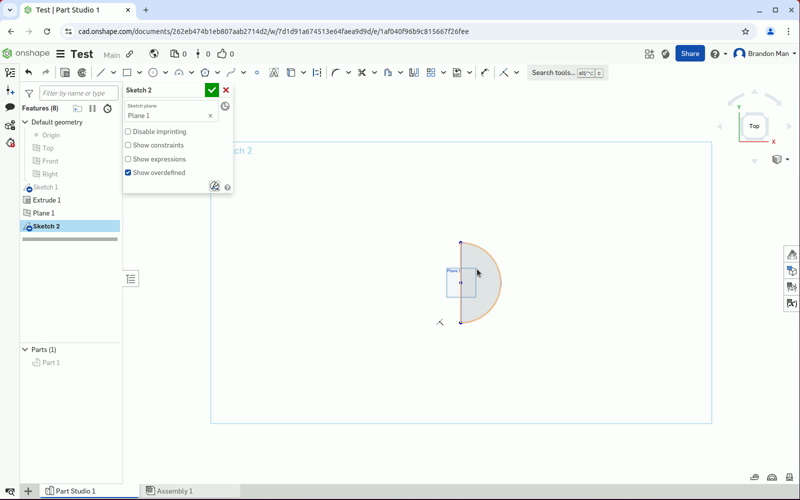
scroll(6)
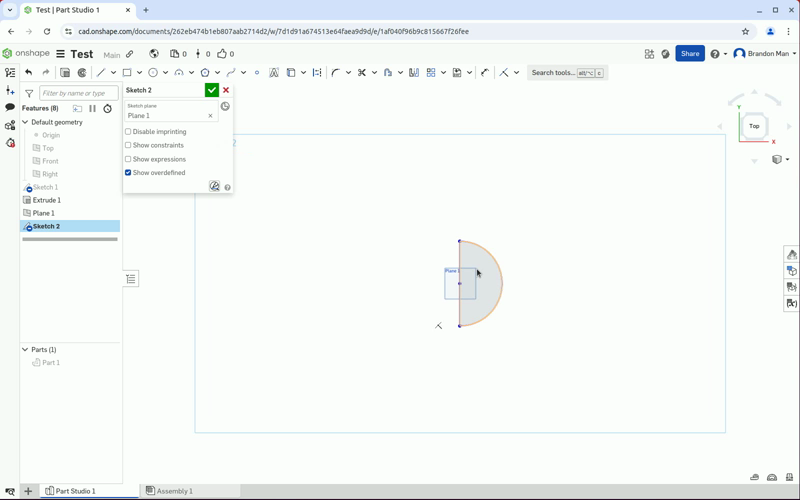
scroll(6)
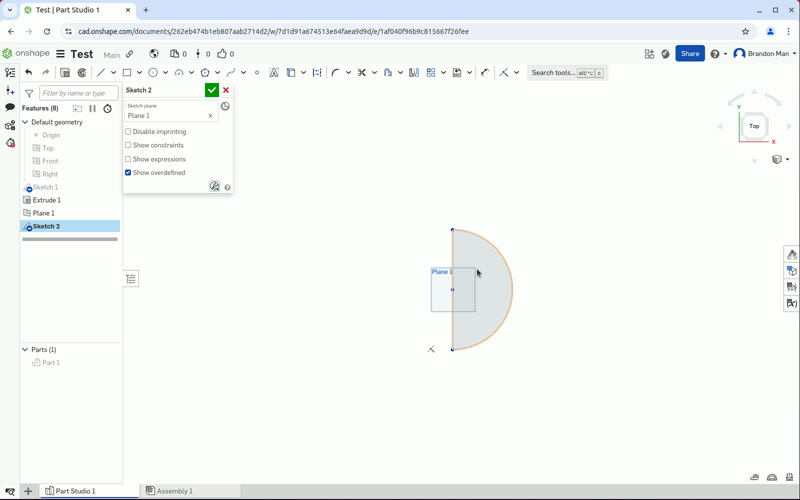
scroll(6)
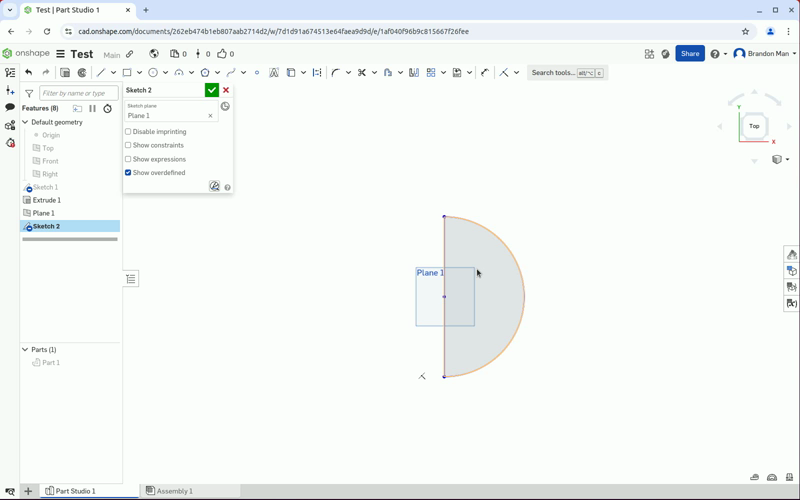
scroll(6)
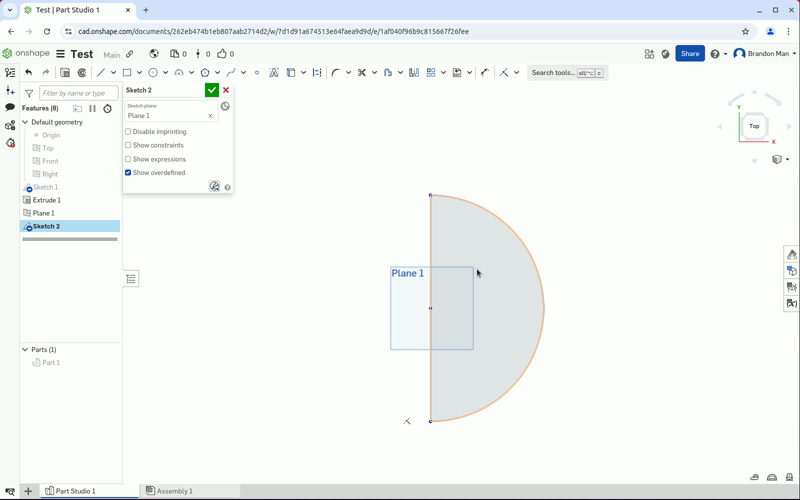
scroll(6)
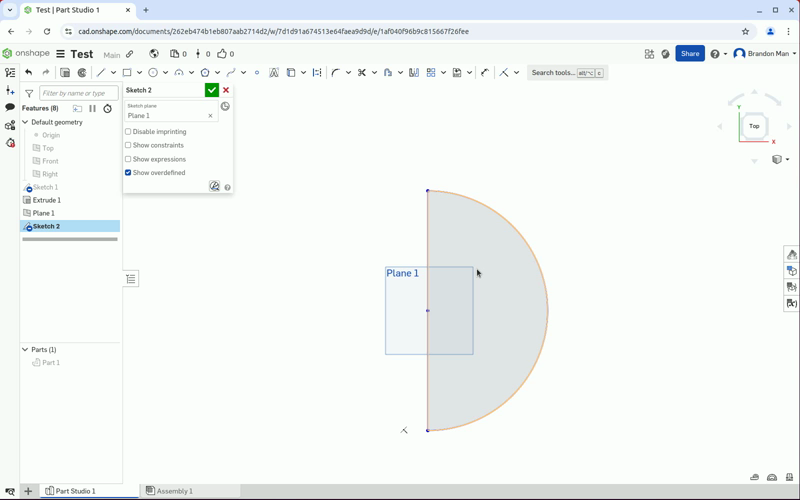
scroll(6)
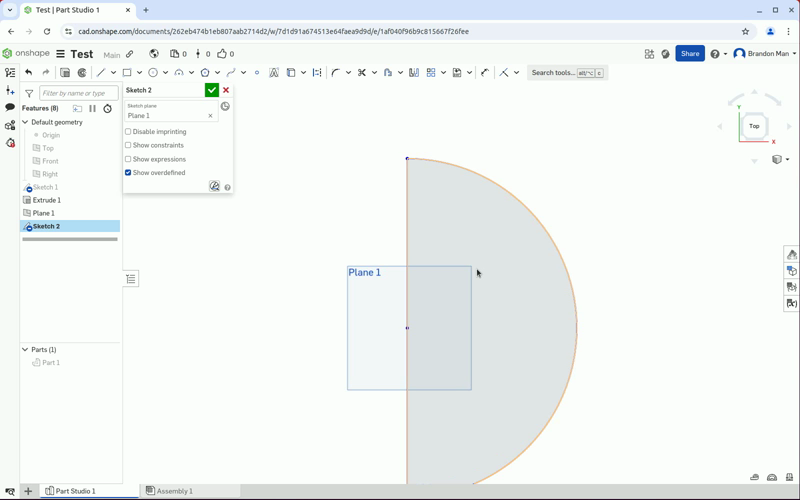
scroll(6)
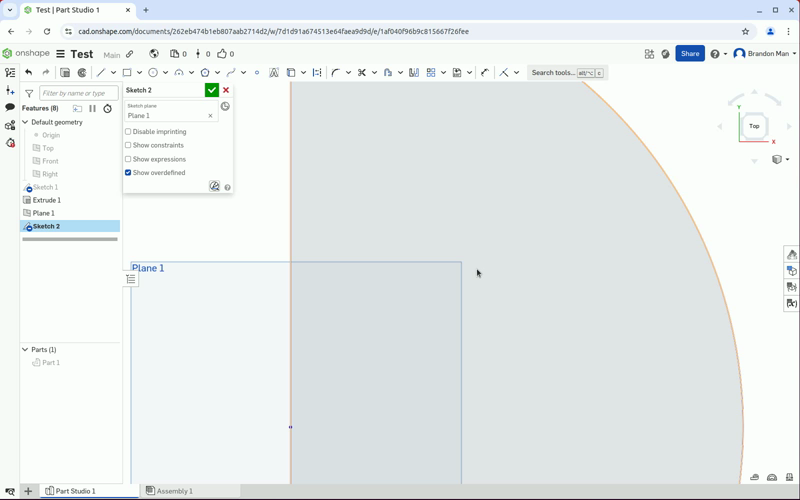
click(477, 268)
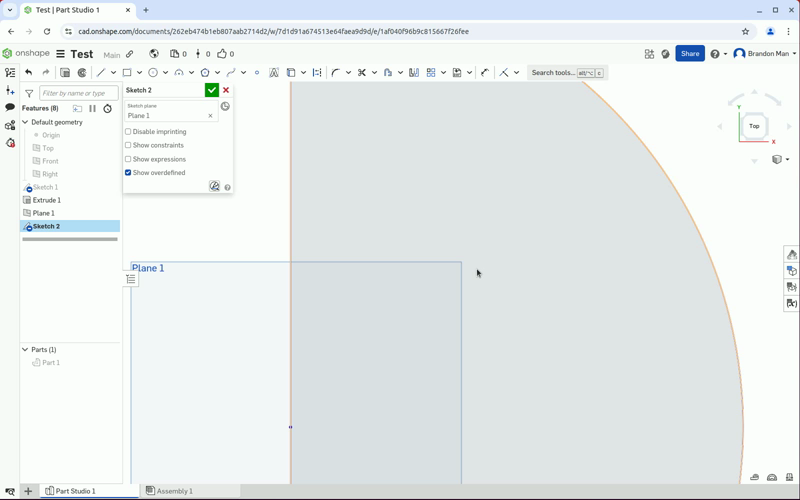
scroll(-6)
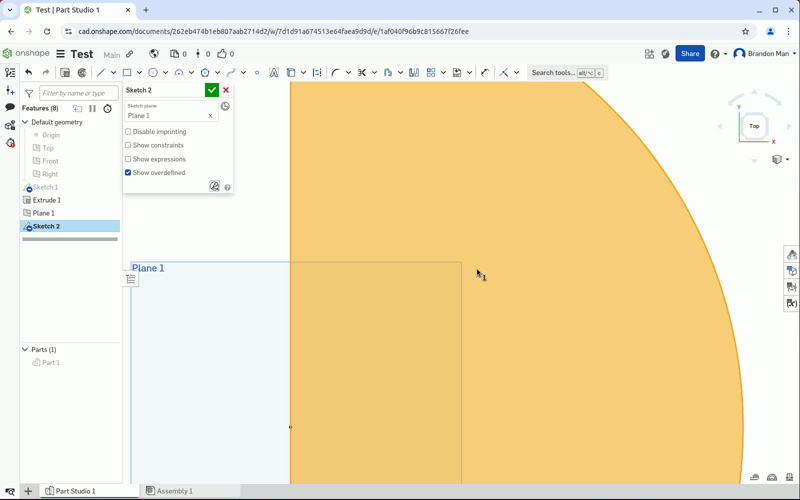
scroll(-6)
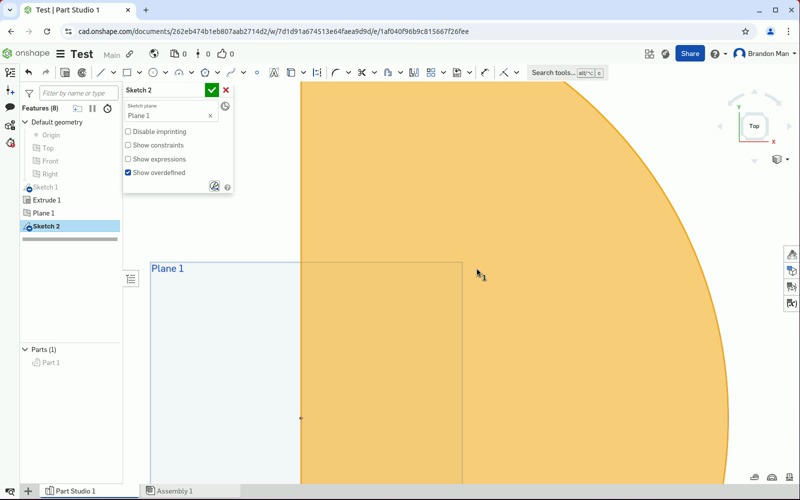
scroll(-6)
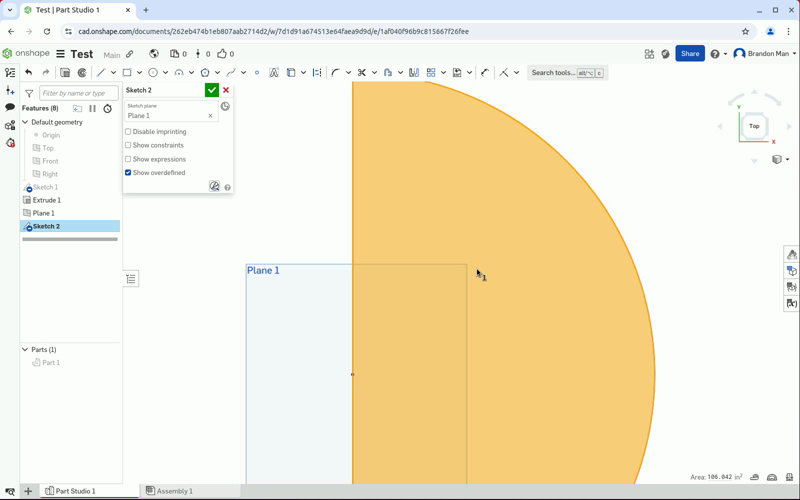
scroll(-6)
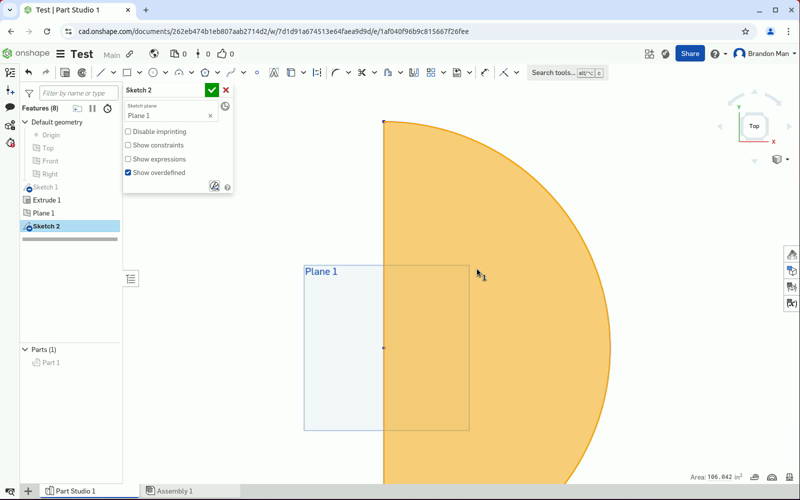
scroll(-6)
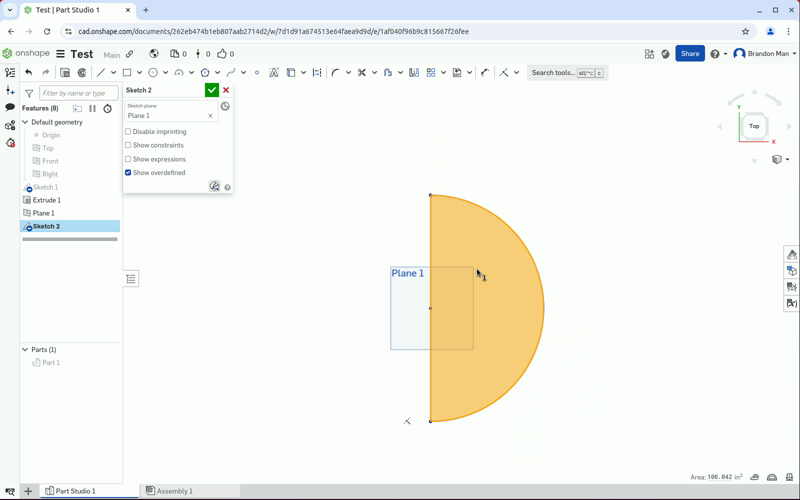
scroll(-6)
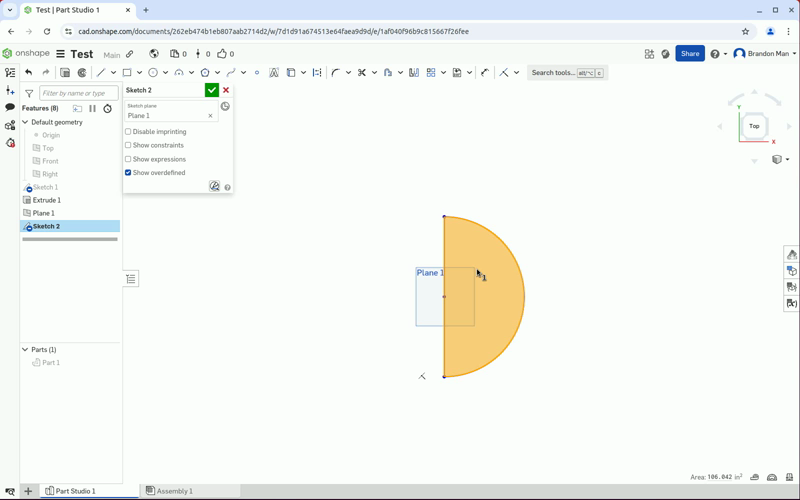
scroll(-6)
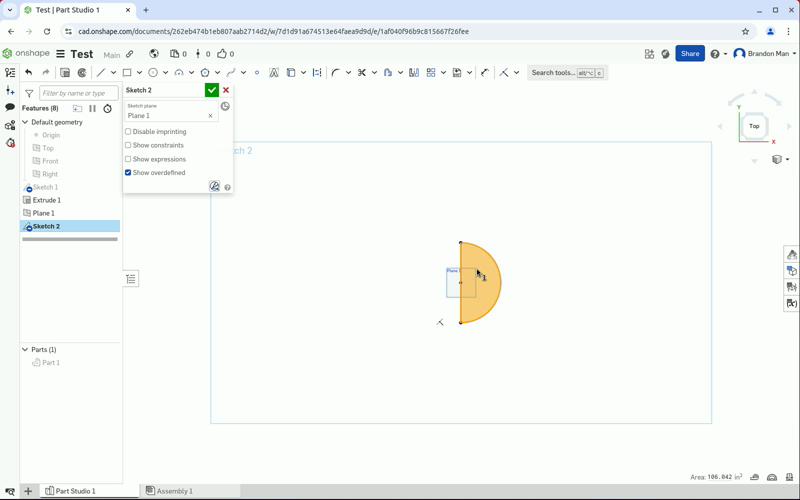
mouse_move(73, 352)
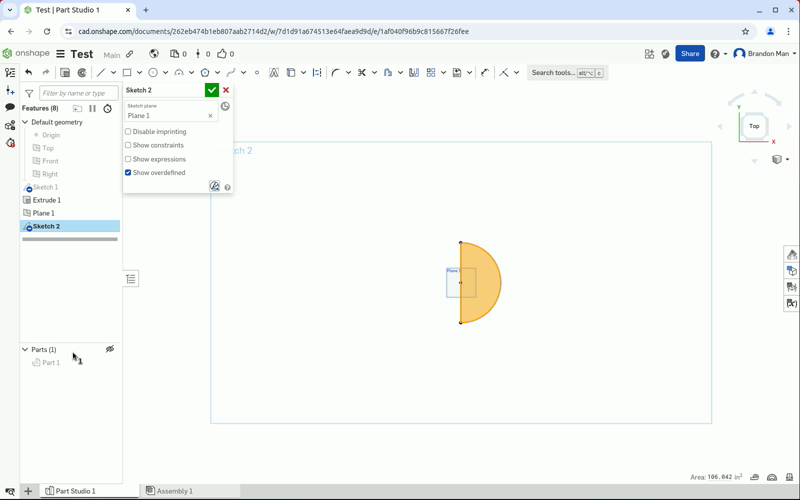
key(shift+y)
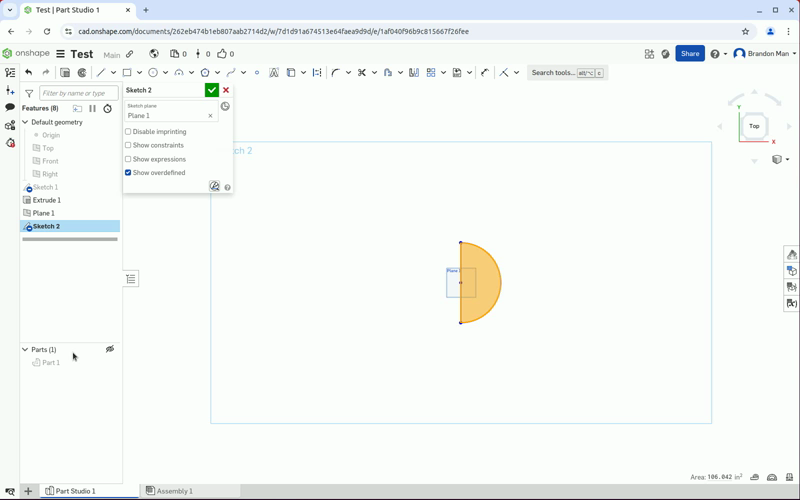
key(shift+e)
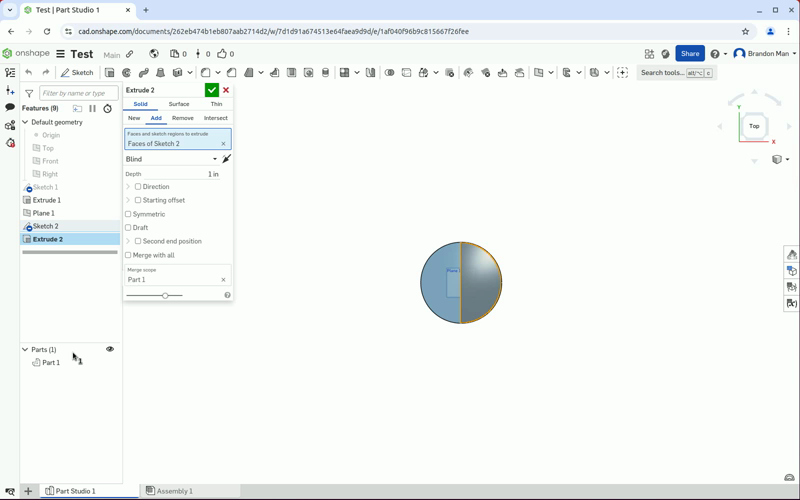
mouse_move(143, 106)
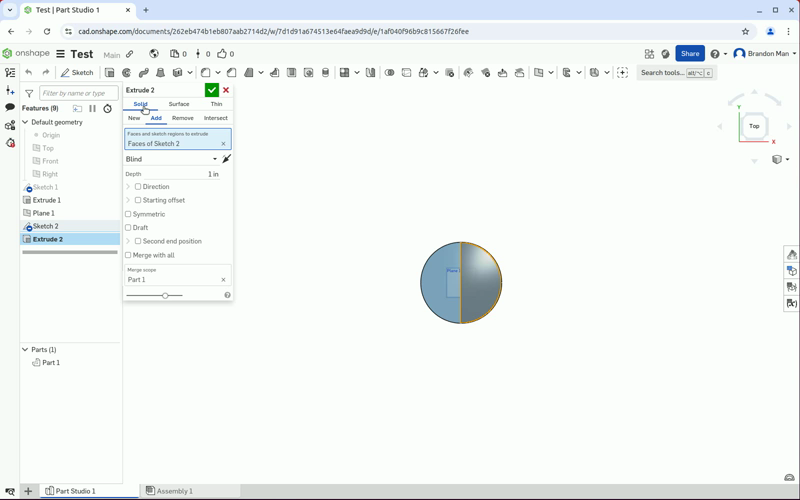
click(143, 106)
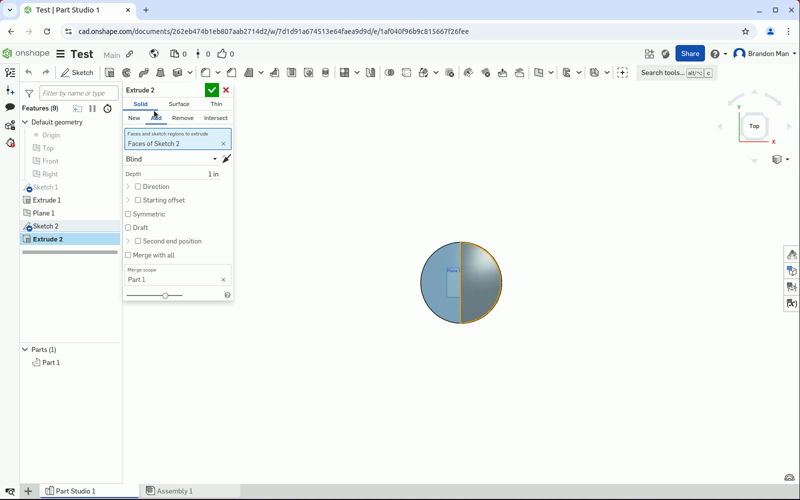
mouse_move(186, 120)
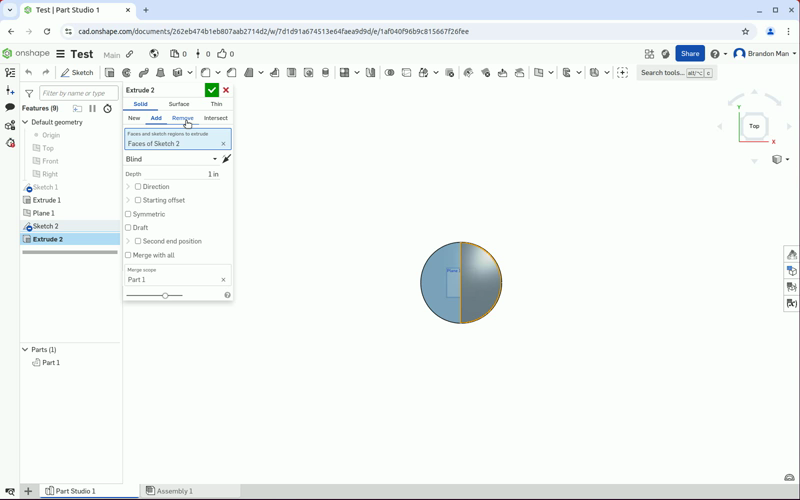
click(186, 120)
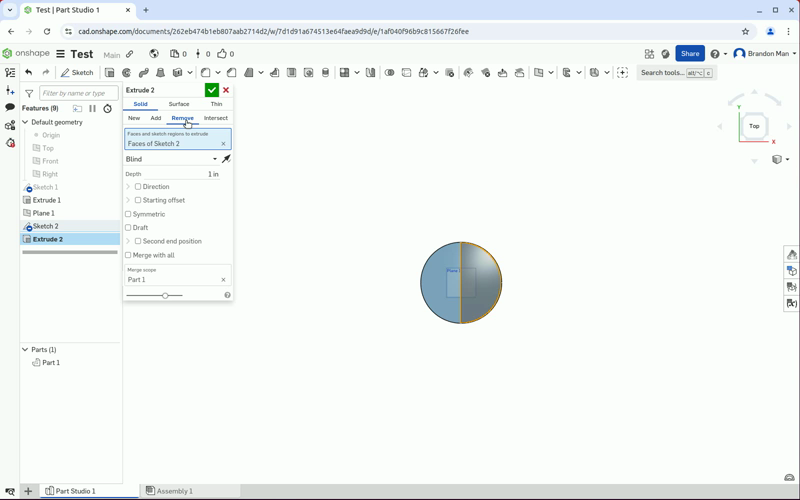
key(tab, 4)
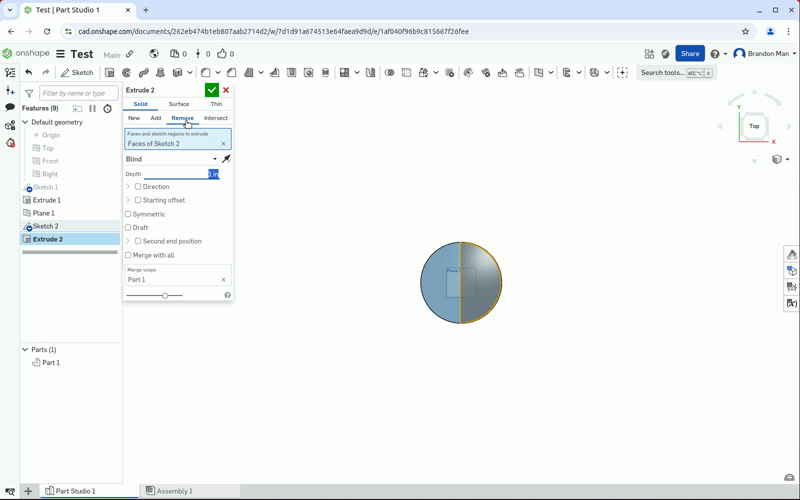
text(23.108)
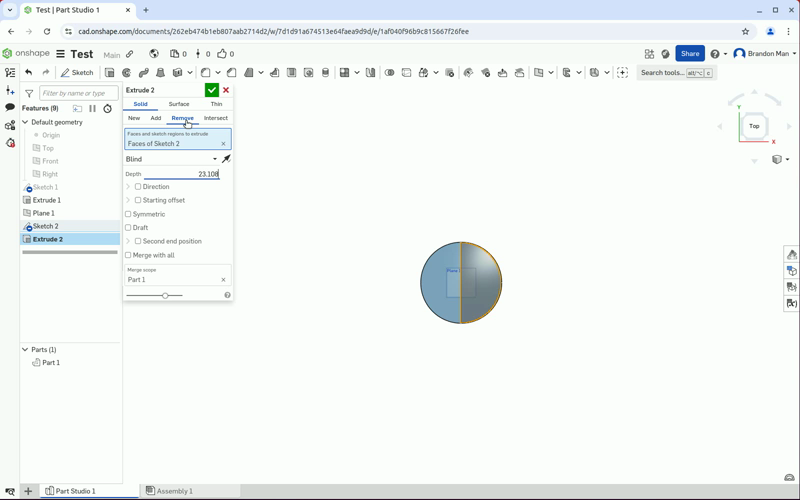
key(tab, 6)
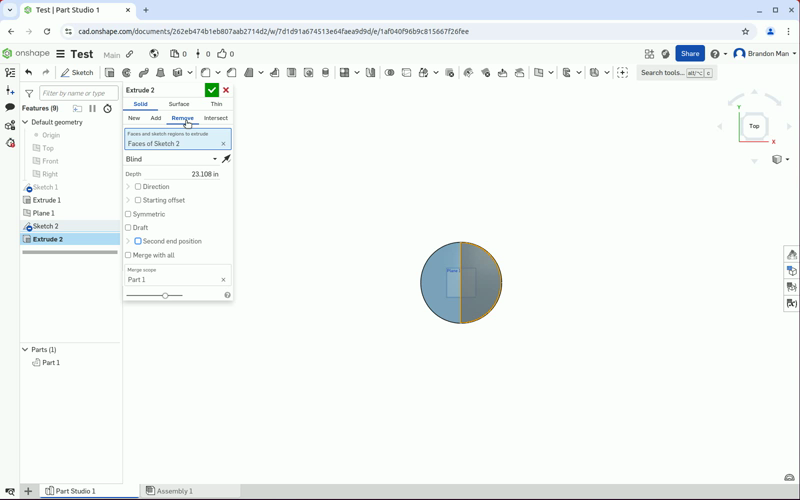
key(space)
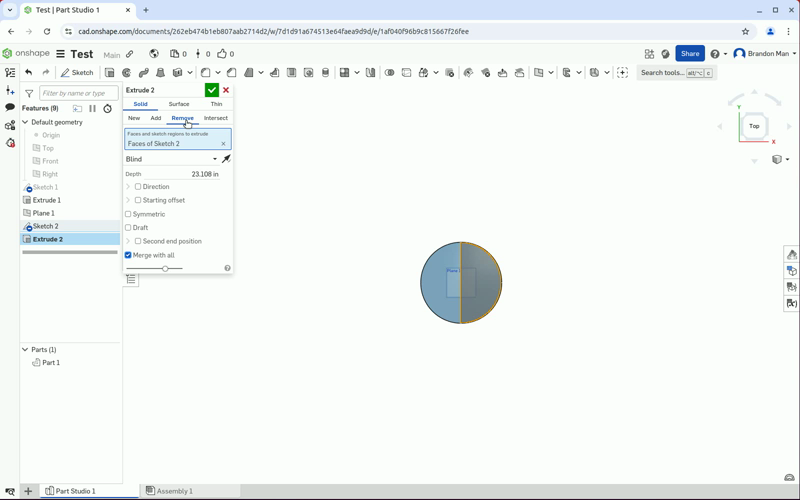
key(enter)
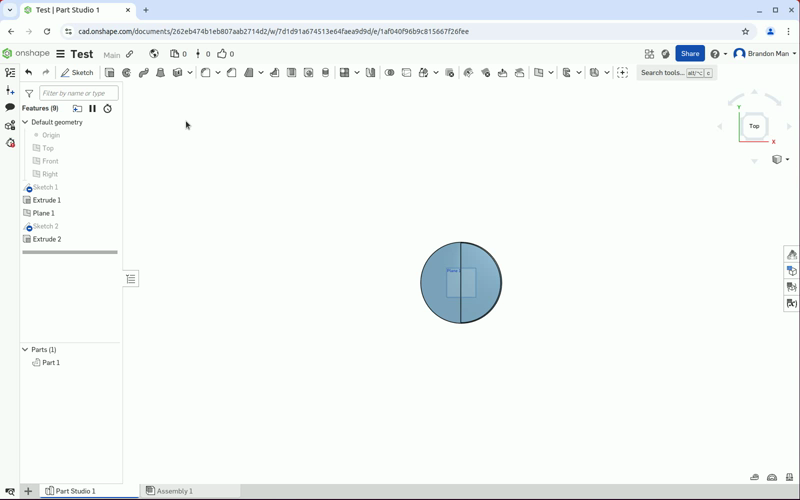
key(shift+h)
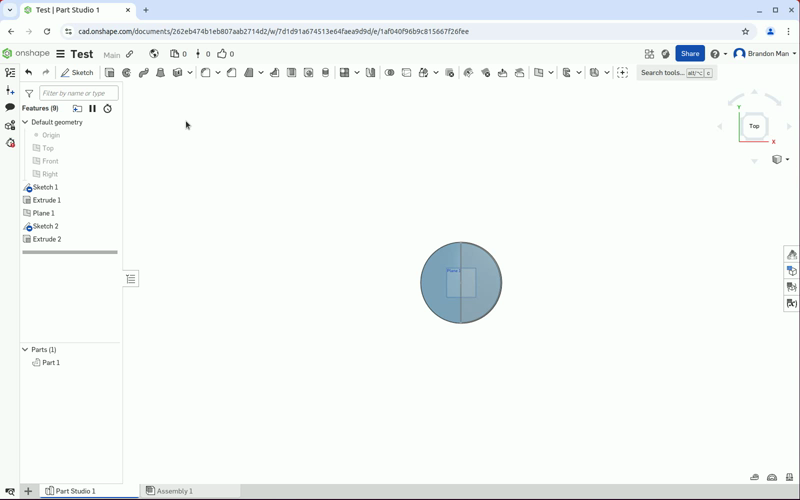
key(shift+h)
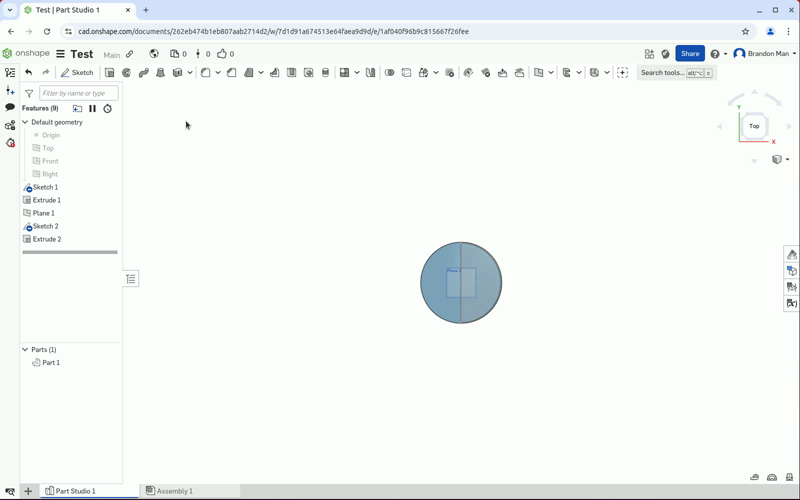
key(shift+7)
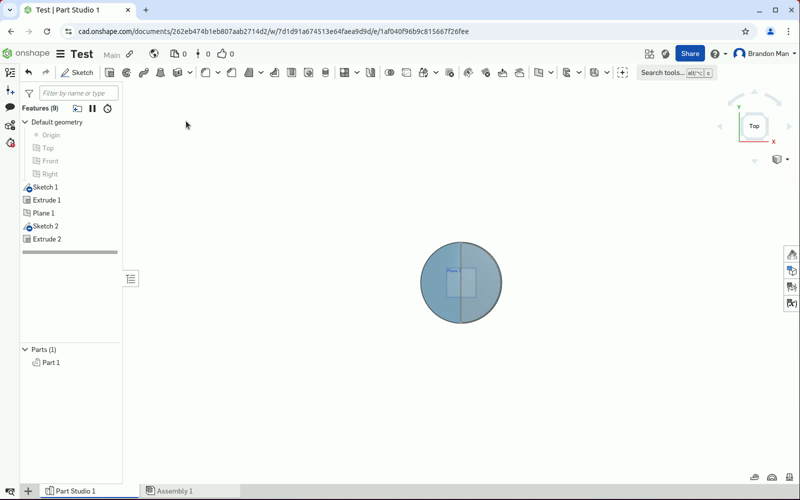
key(up, 3)
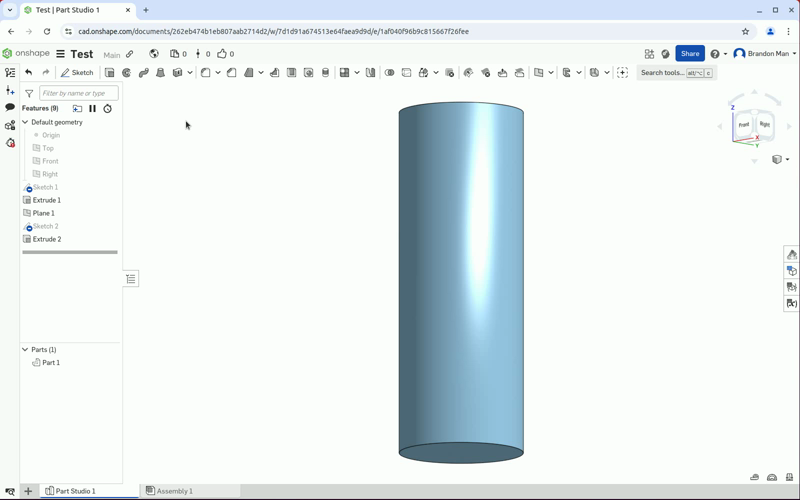
key(left, 3)
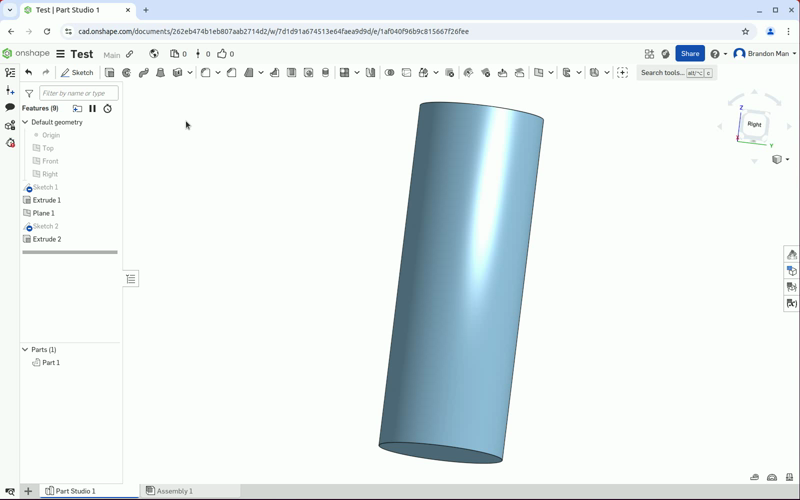
key(right, 3)
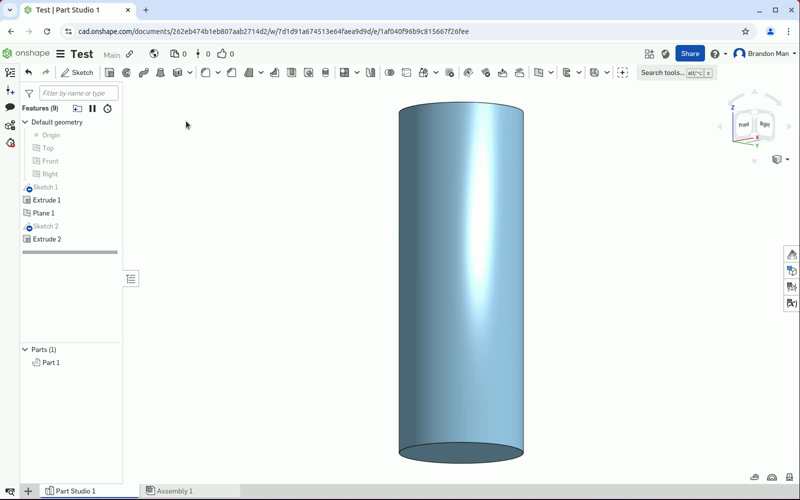
key(down, 3)
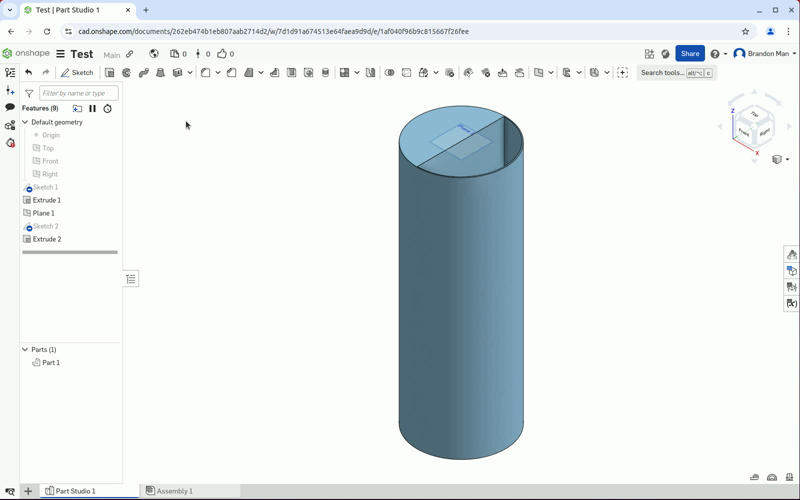
mouse_move(73, 189)
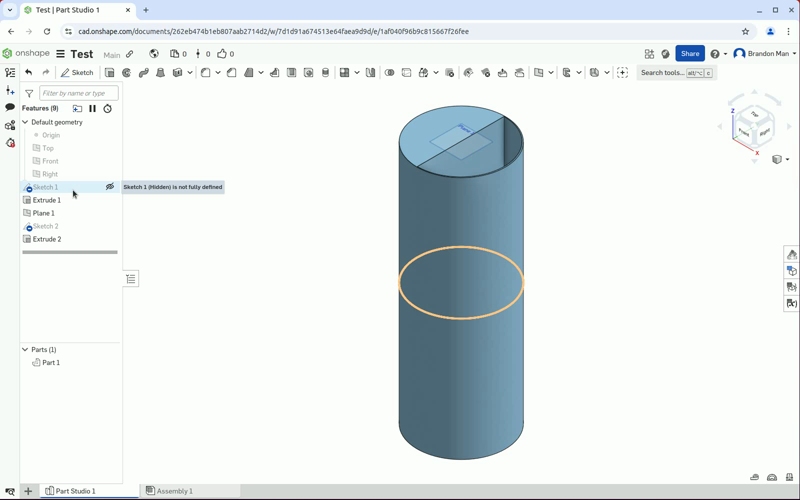
click(73, 189)